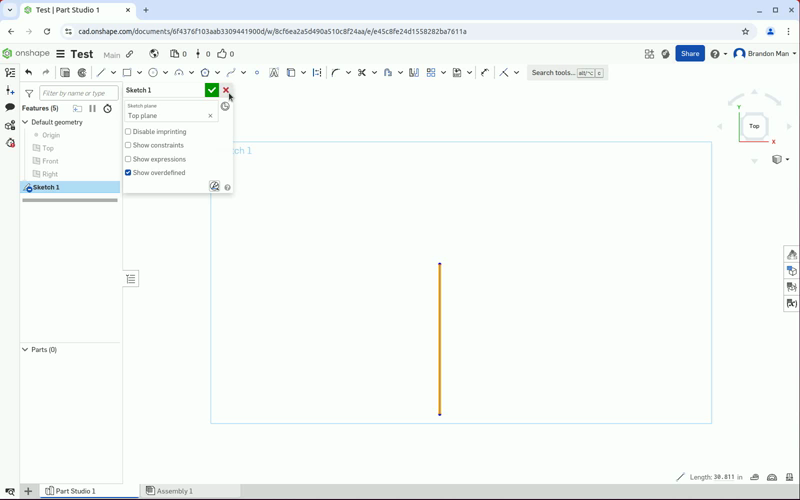
key(shift+h)
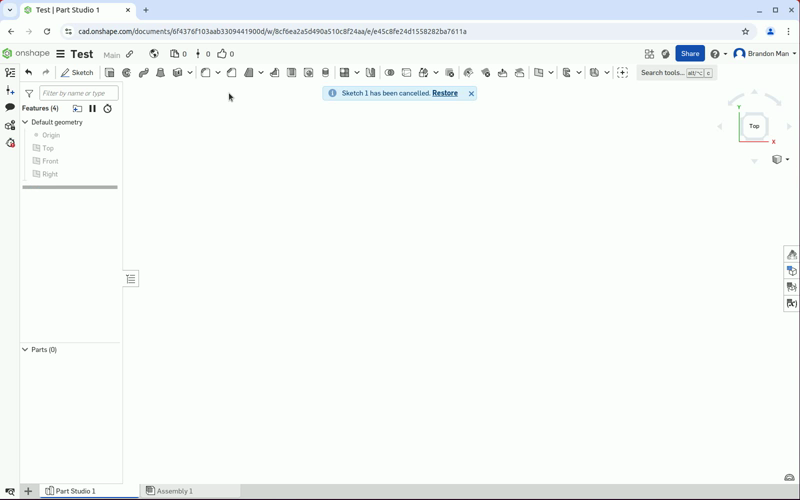
mouse_move(73, 352)
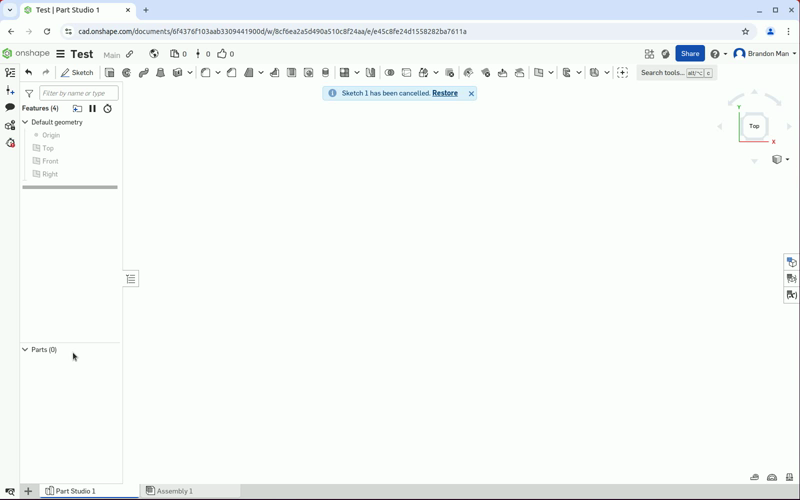
key(y)
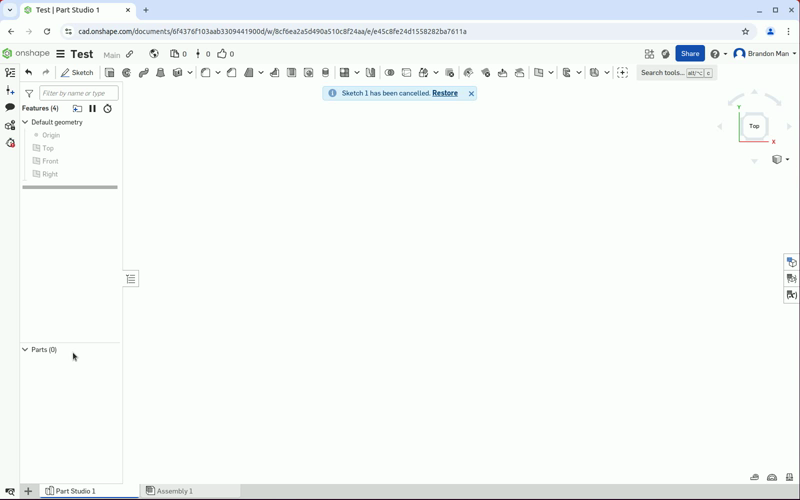
key(shift+p)
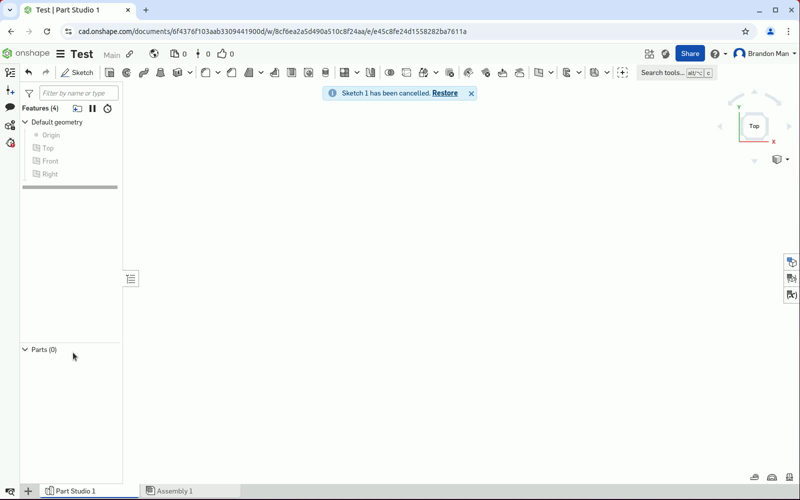
key(space)
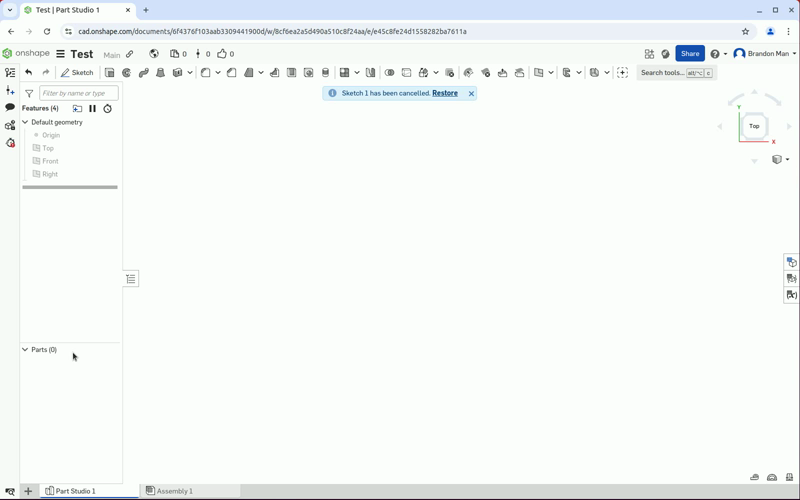
key_down(shift)
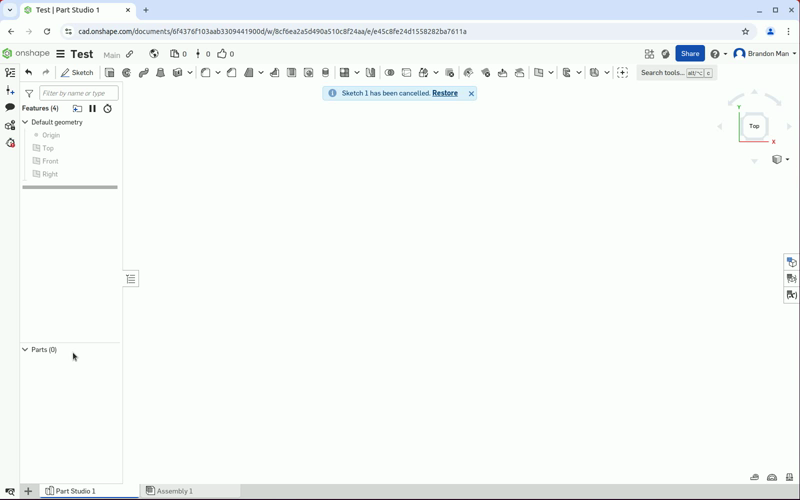
key(up)
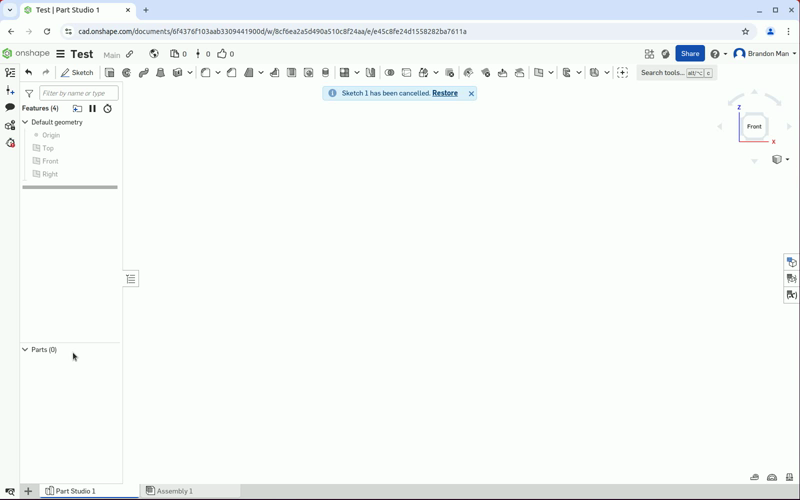
key_up(shift)
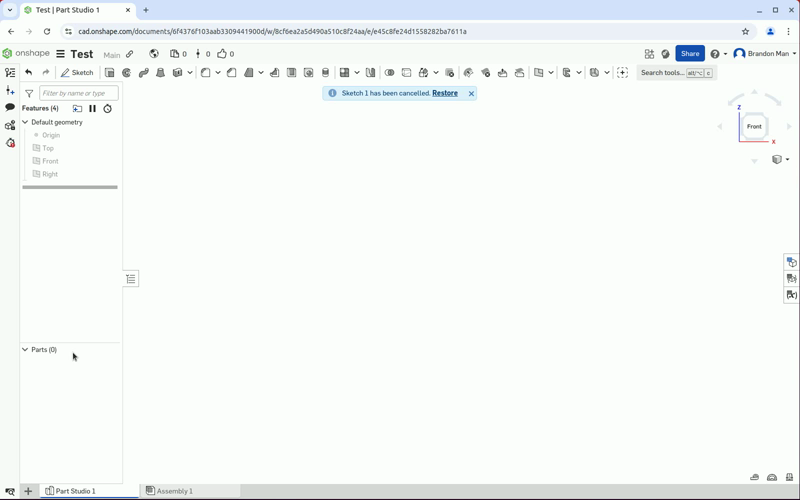
key(space)
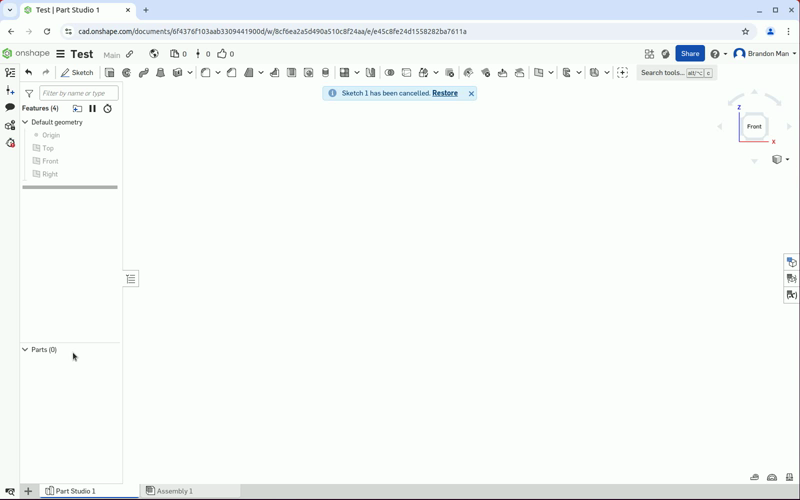
key_down(shift)
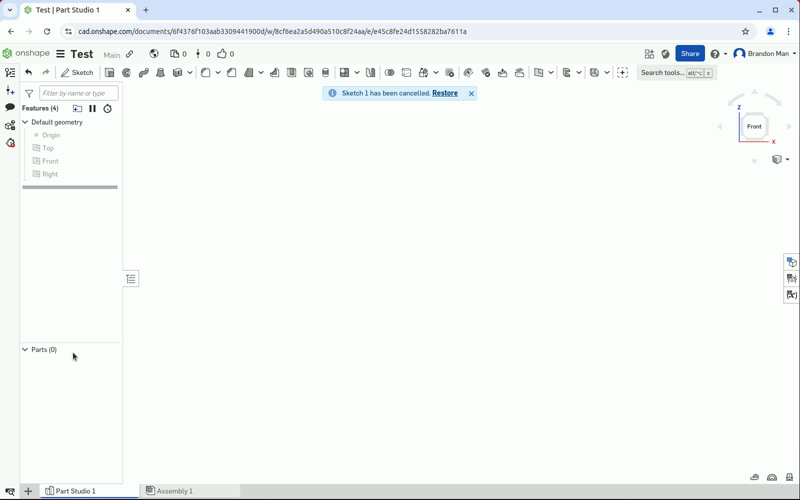
key(left)
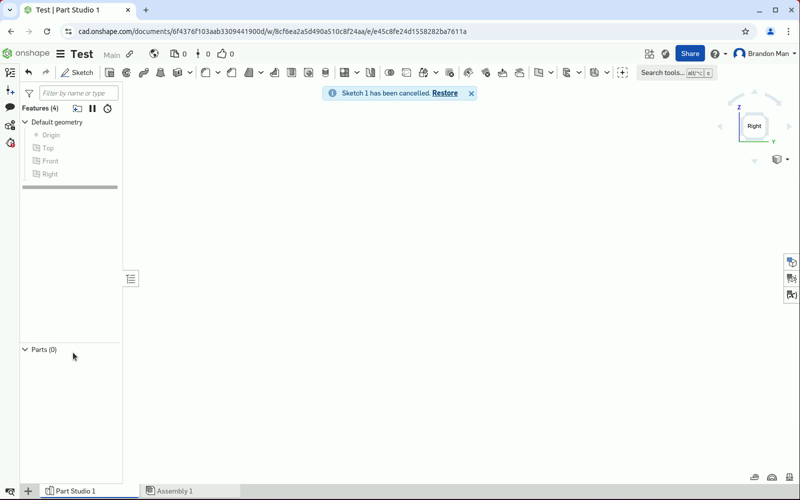
key_up(shift)
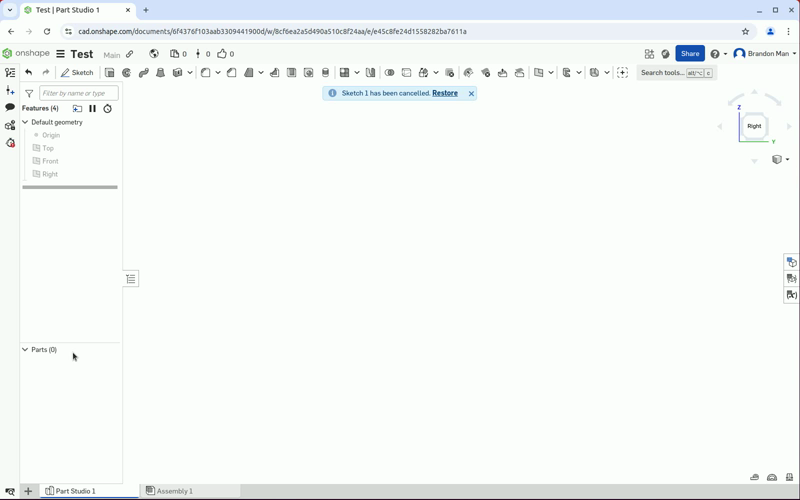
mouse_move(73, 352)
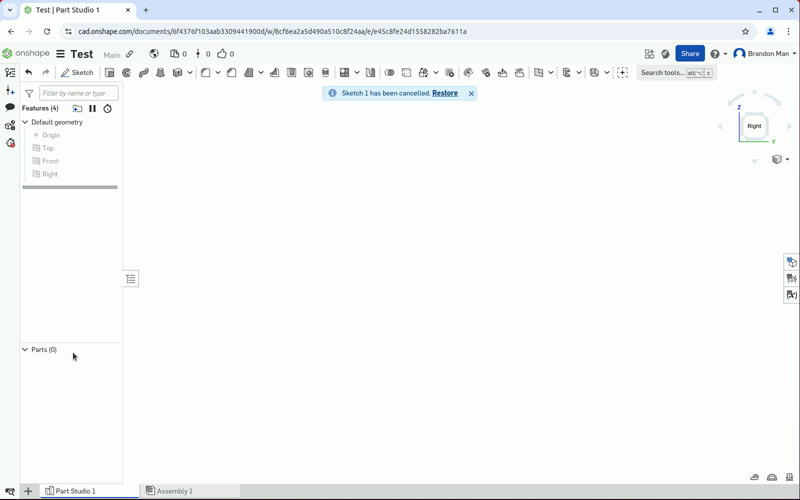
key(shift+y)
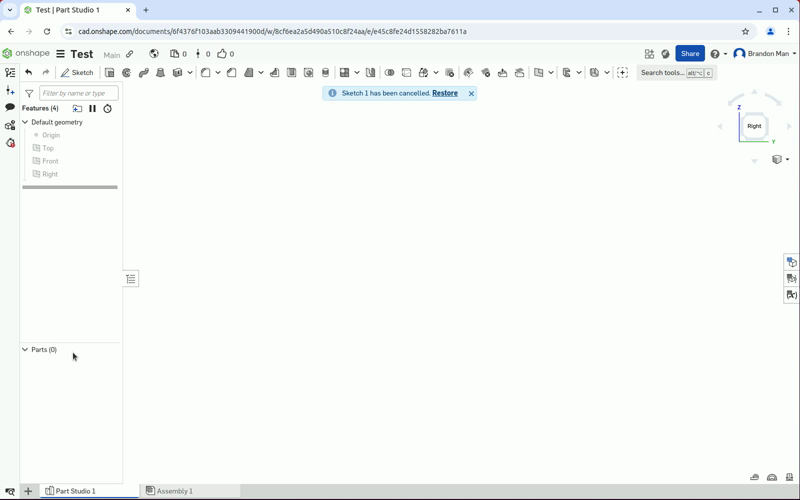
key(shift+s)
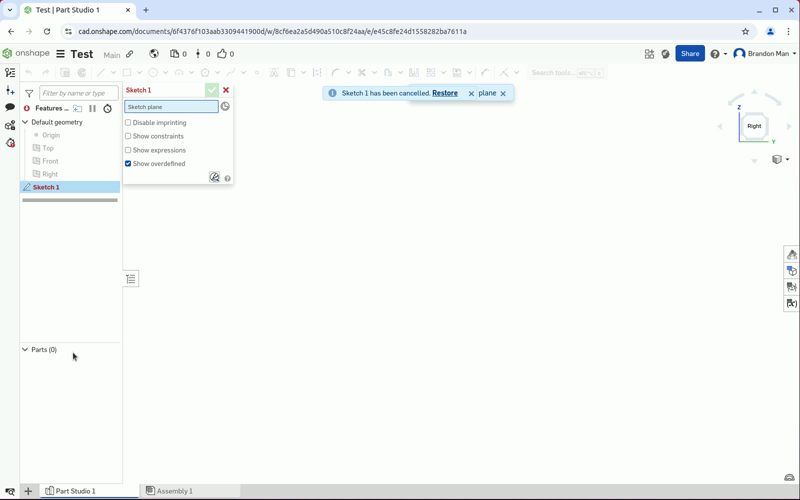
mouse_move(73, 176)
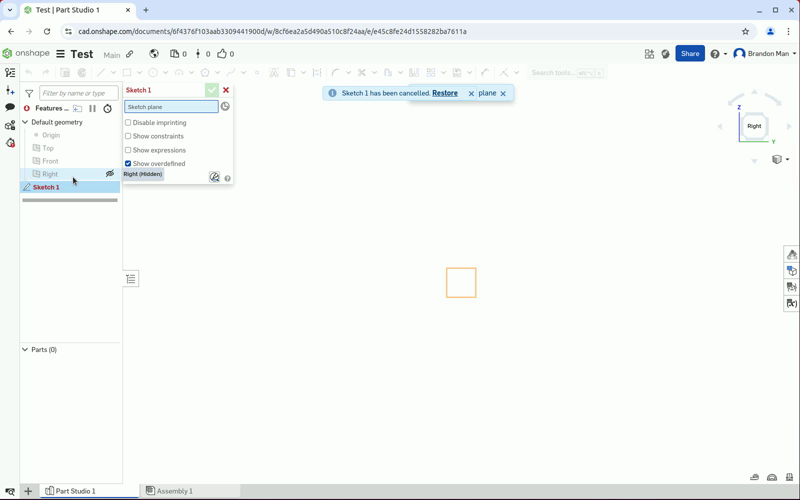
click(73, 176)
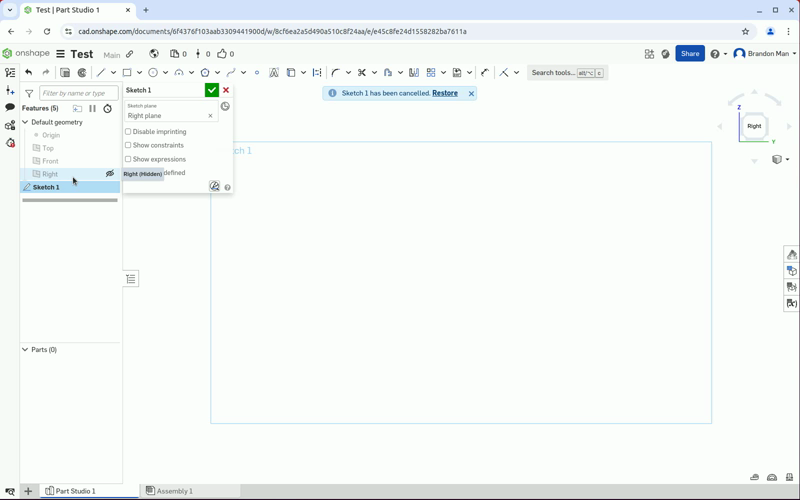
mouse_move(73, 352)
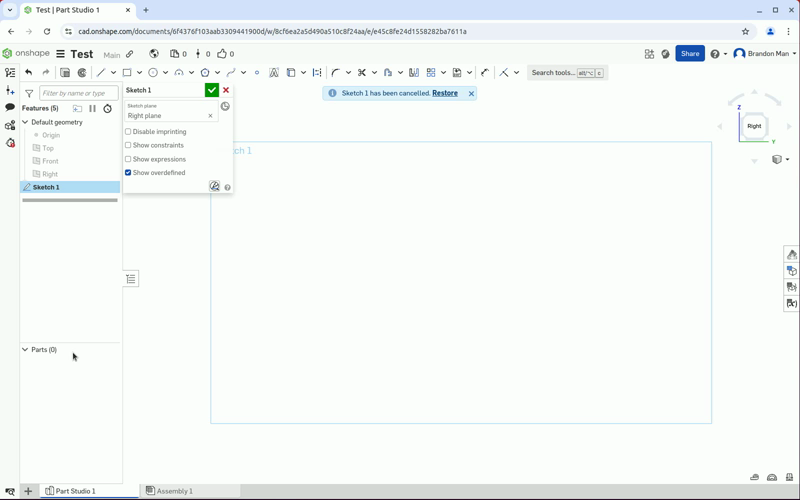
key(y)
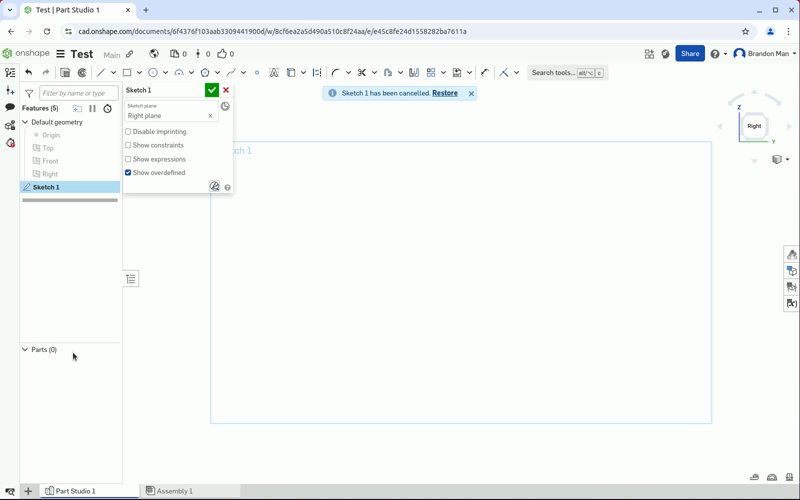
key(c)
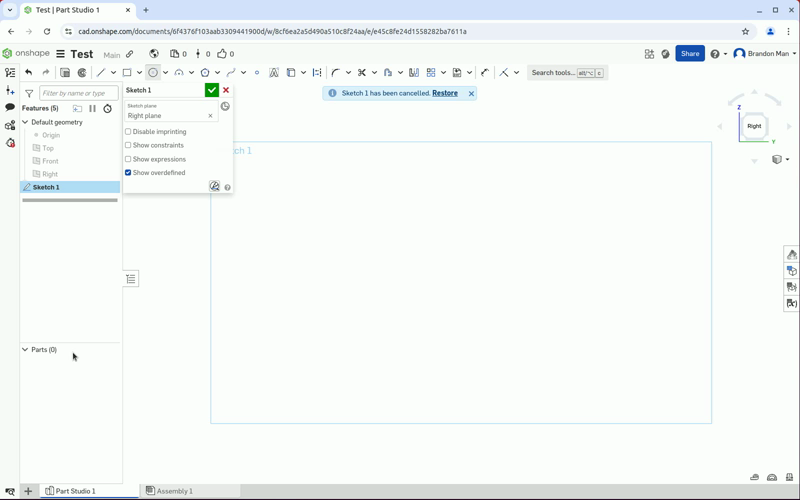
key_down(shift)
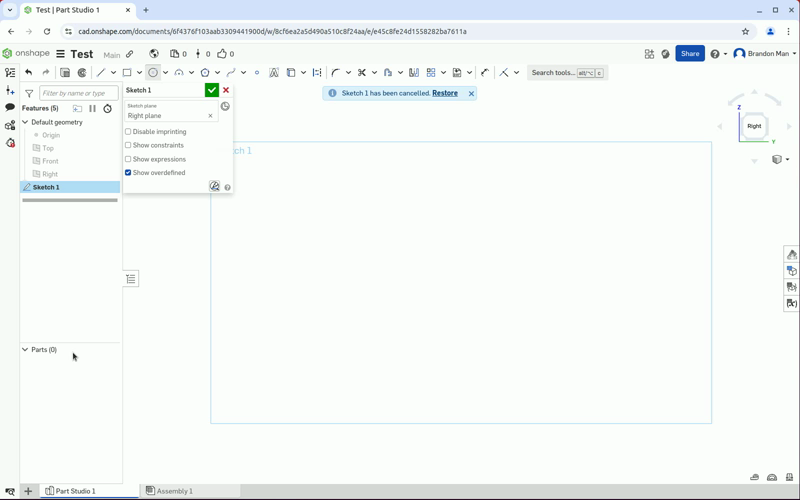
mouse_move(460, 282)
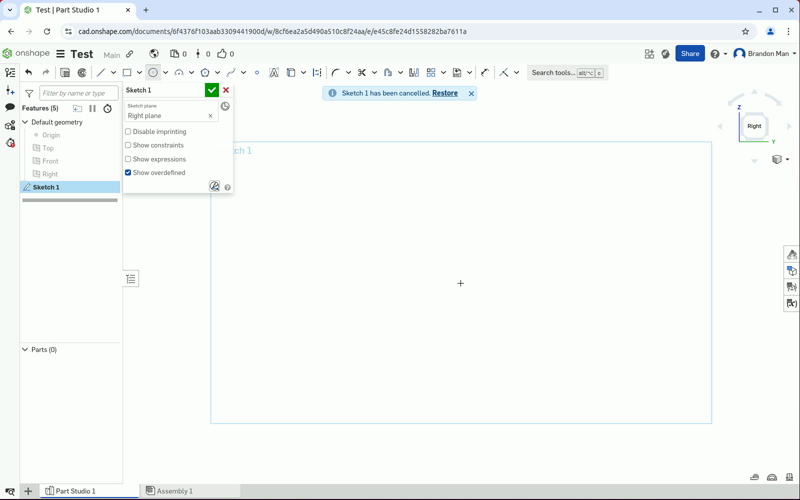
click(460, 282)
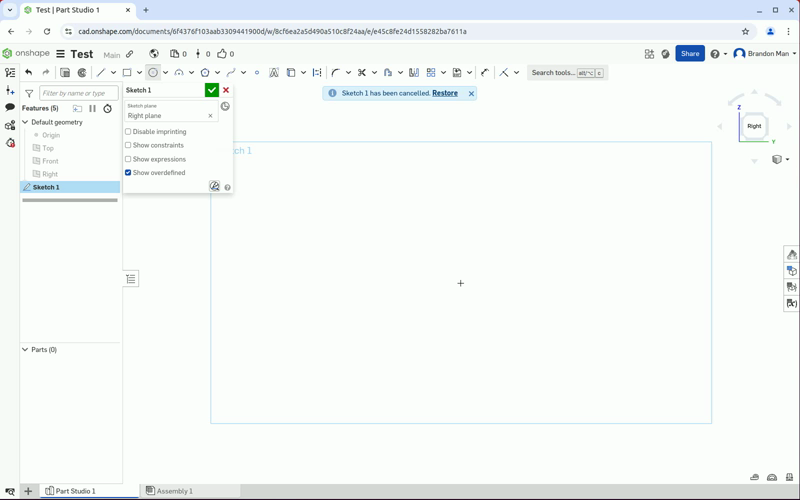
key_up(shift)
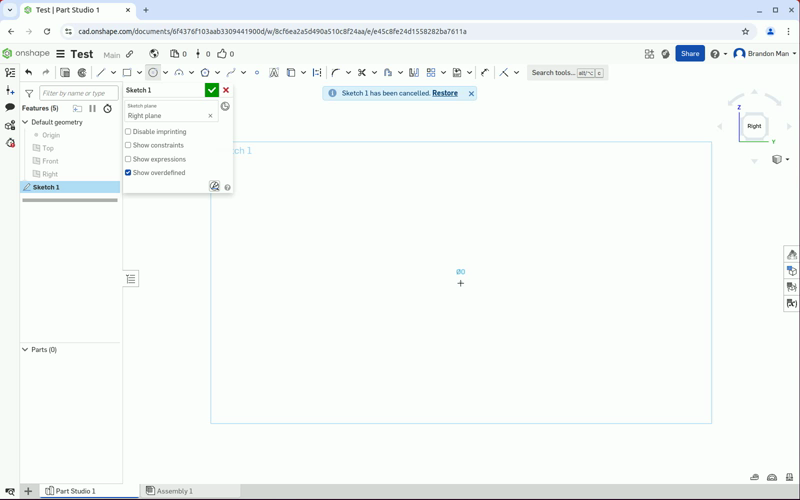
mouse_move(589, 282)
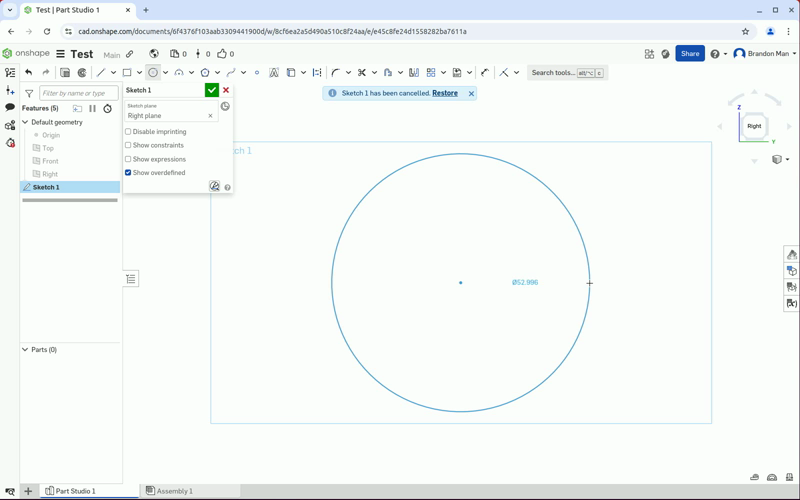
click(589, 282)
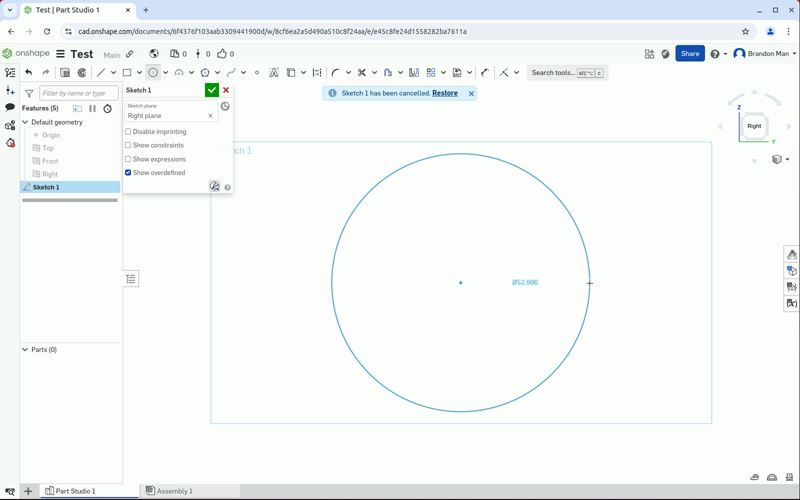
key(esc)
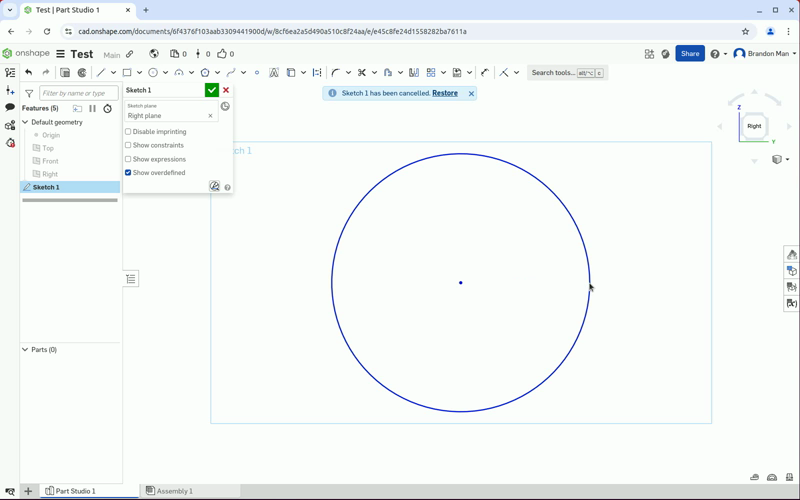
mouse_move(429, 228)
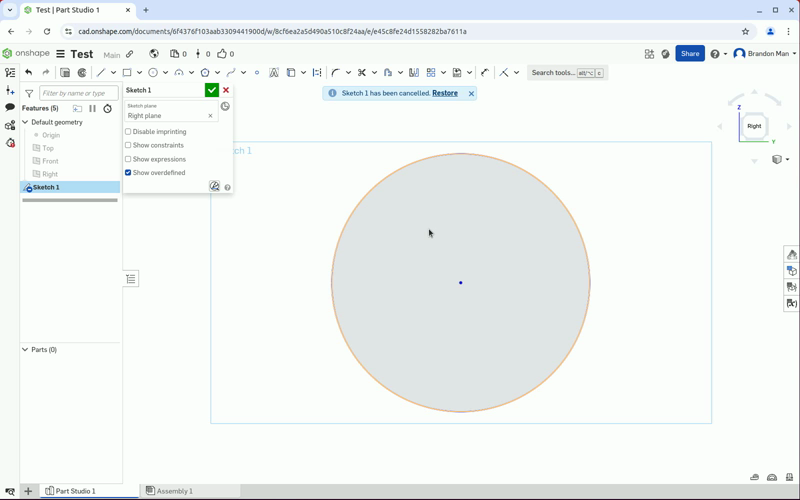
click(429, 228)
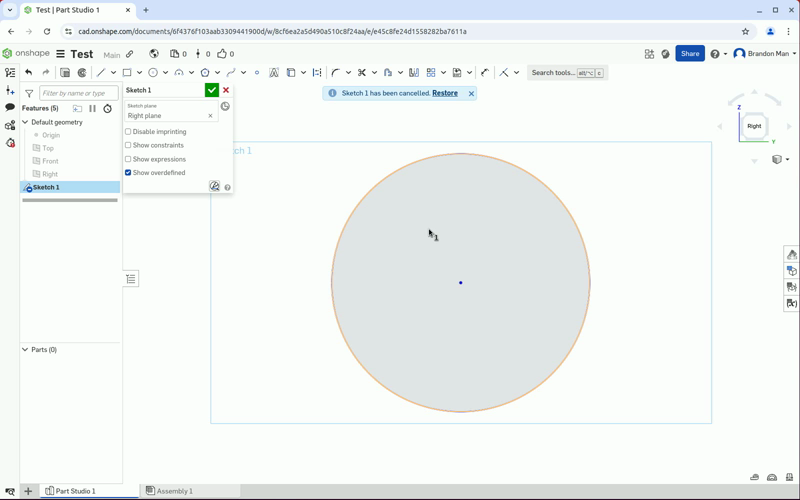
mouse_move(73, 352)
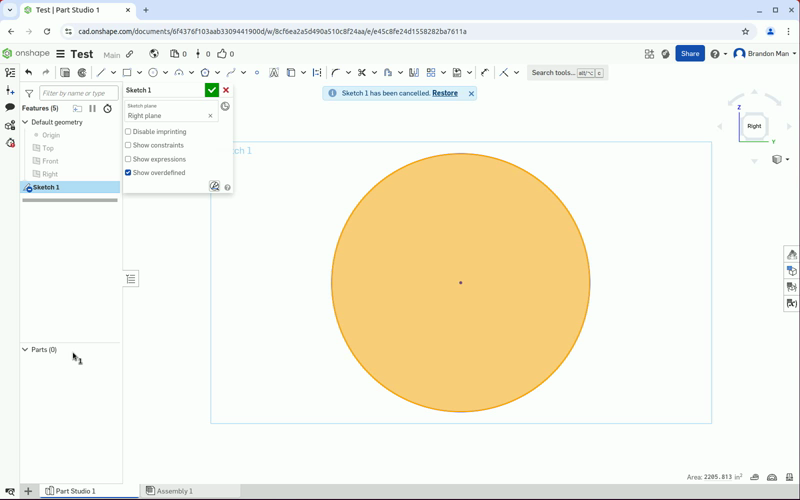
key(shift+y)
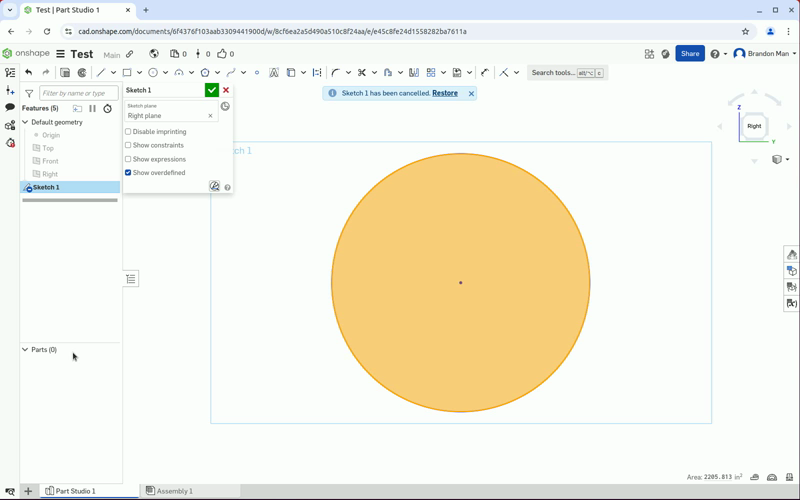
key(shift+e)
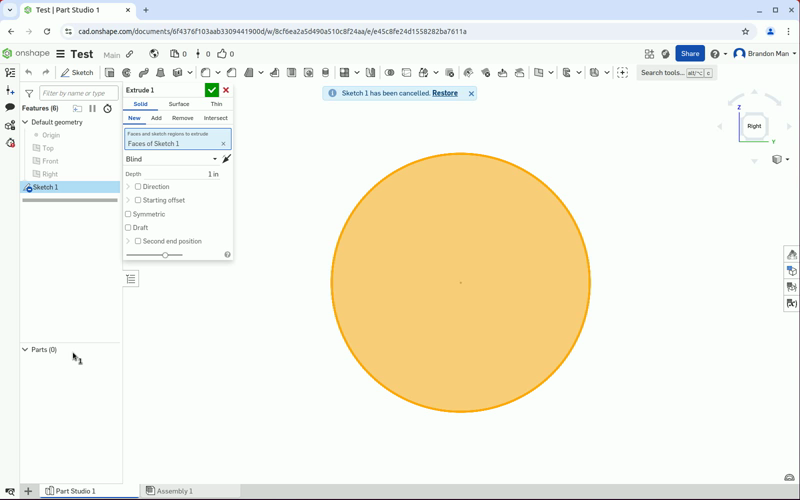
mouse_move(143, 106)
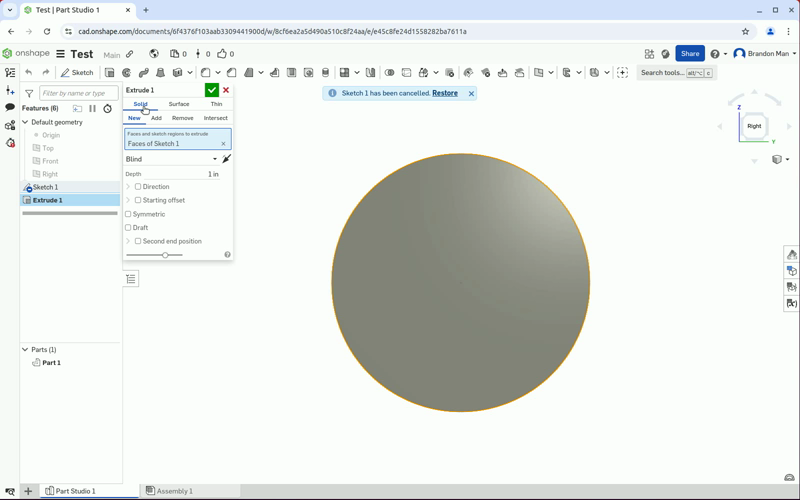
click(143, 106)
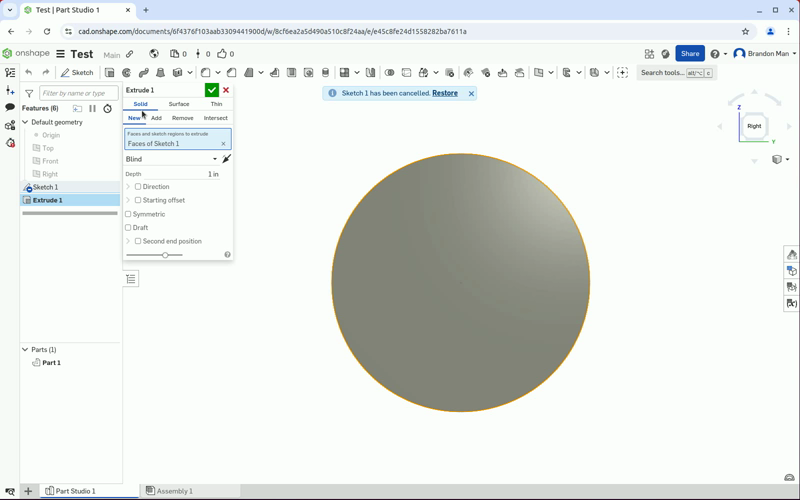
mouse_move(137, 120)
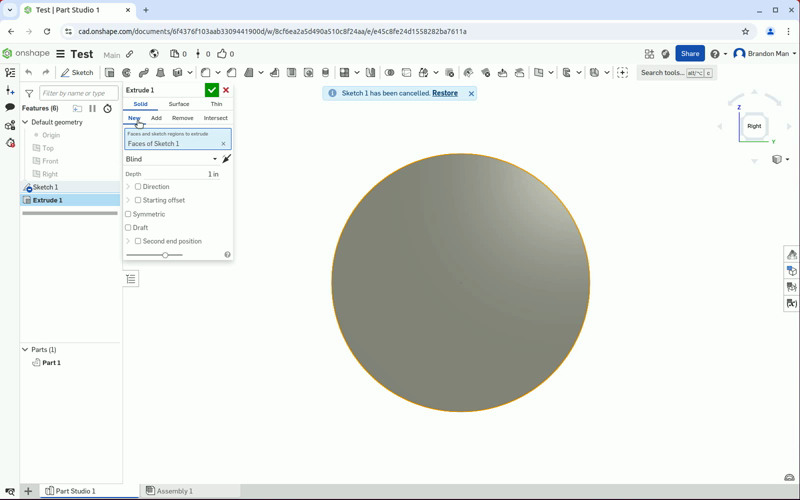
click(137, 120)
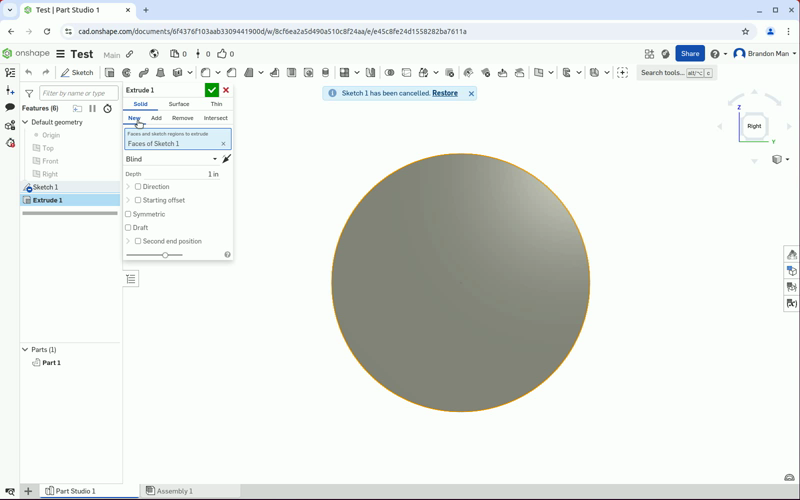
key(tab, 4)
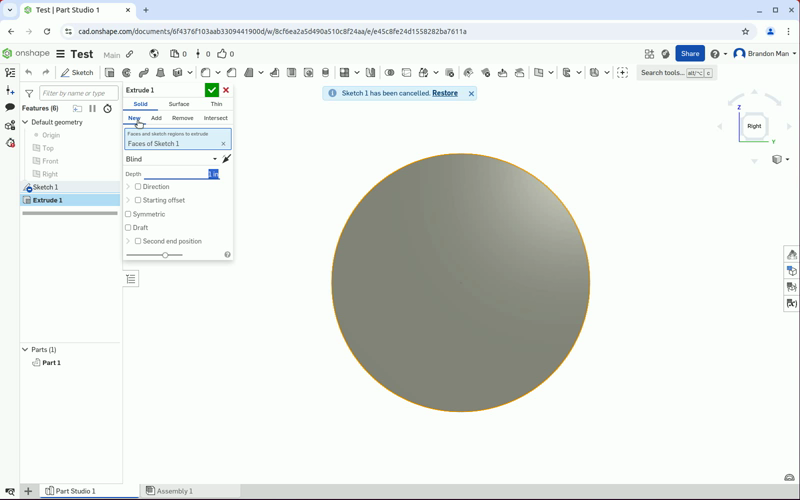
text(19.738)
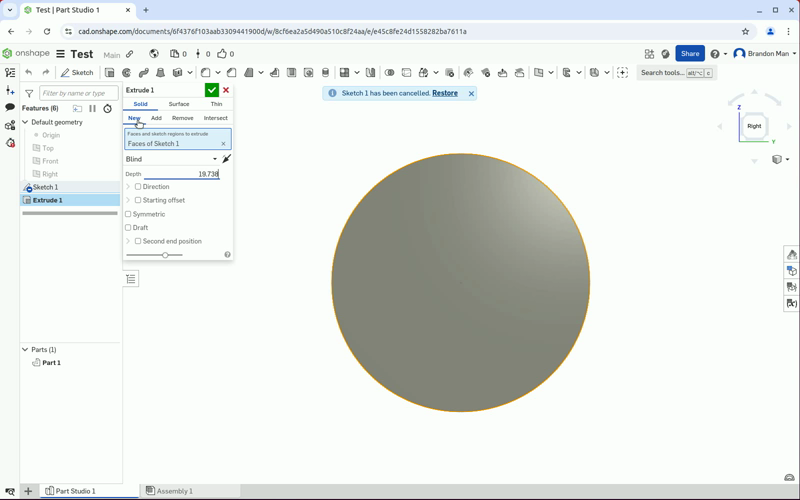
key(enter)
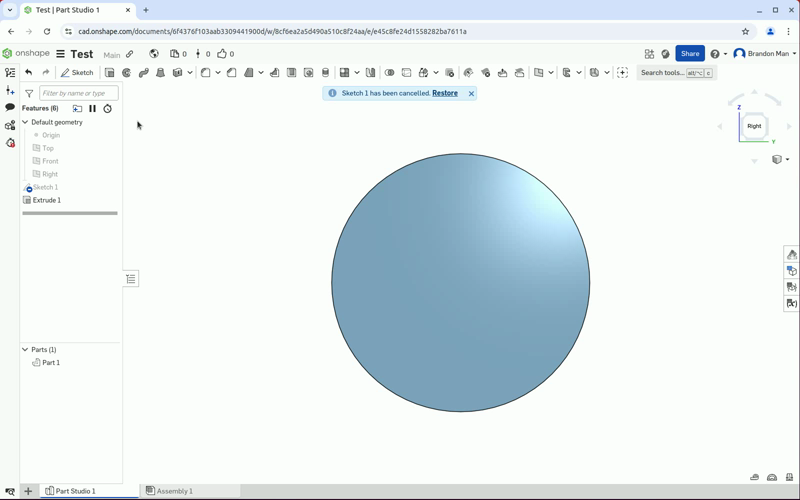
key(shift+h)
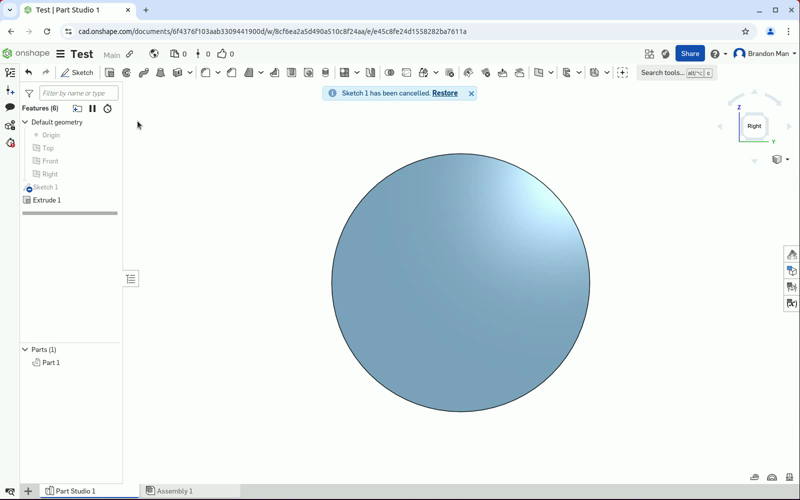
key(shift+h)
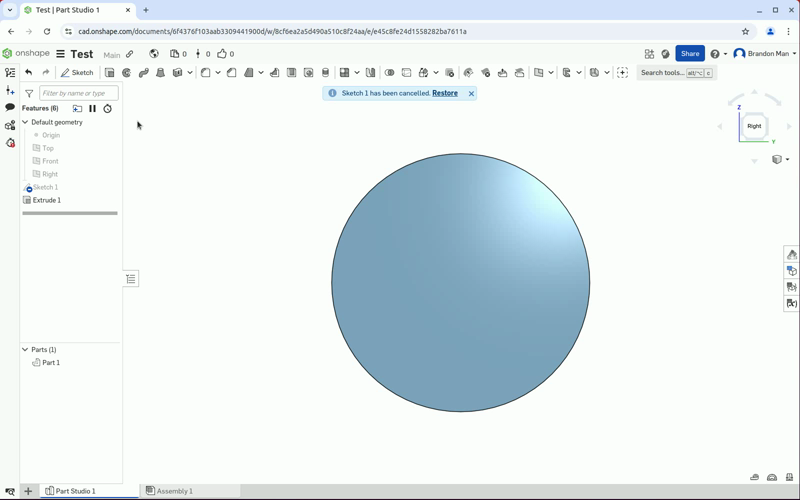
mouse_move(73, 189)
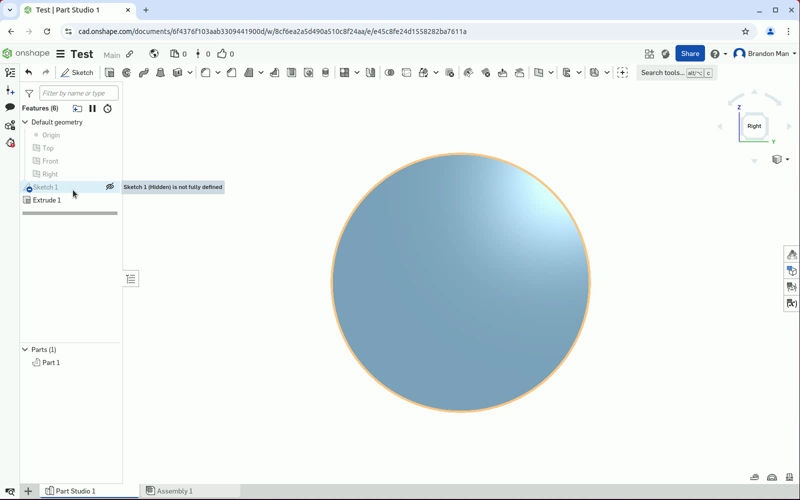
click(73, 189)
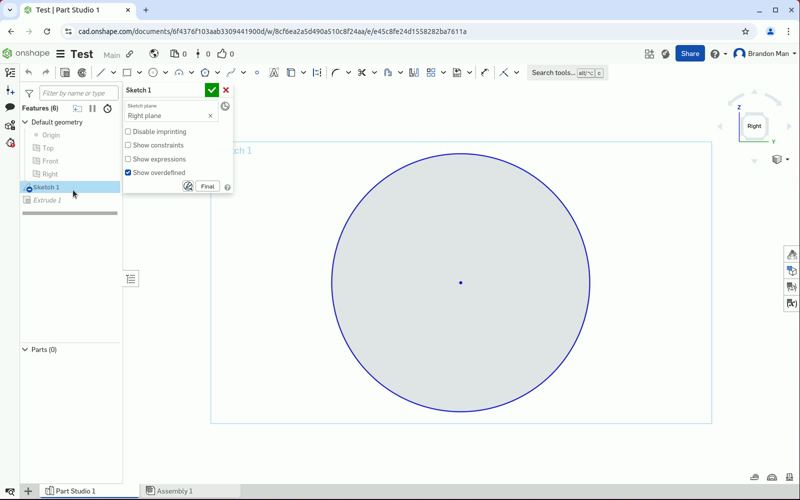
mouse_move(229, 92)
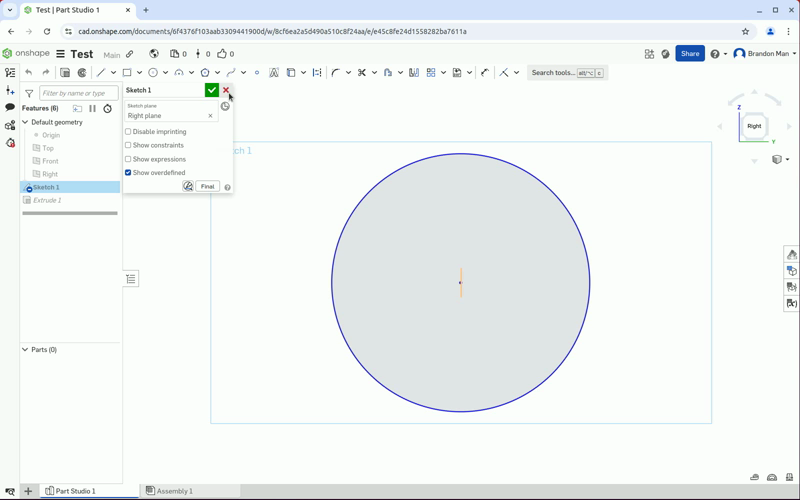
click(229, 92)
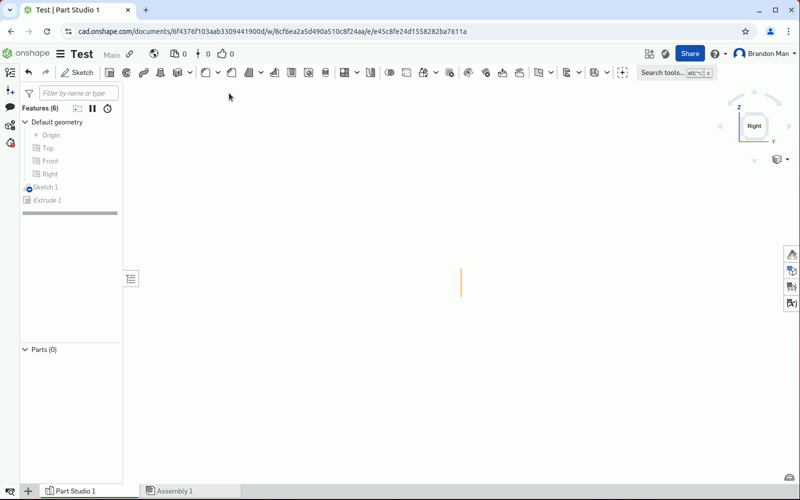
mouse_move(541, 75)
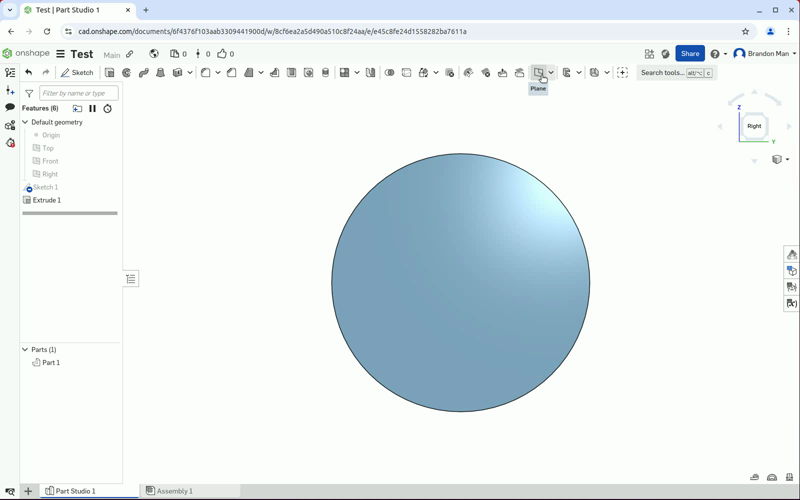
click(541, 75)
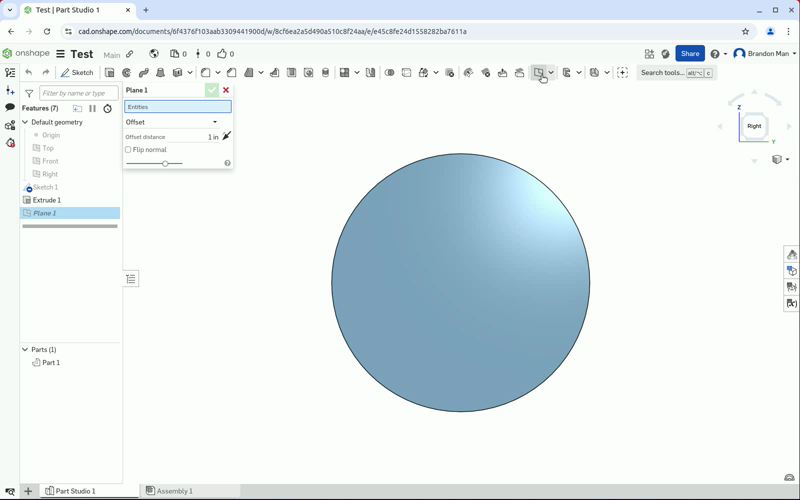
mouse_move(73, 176)
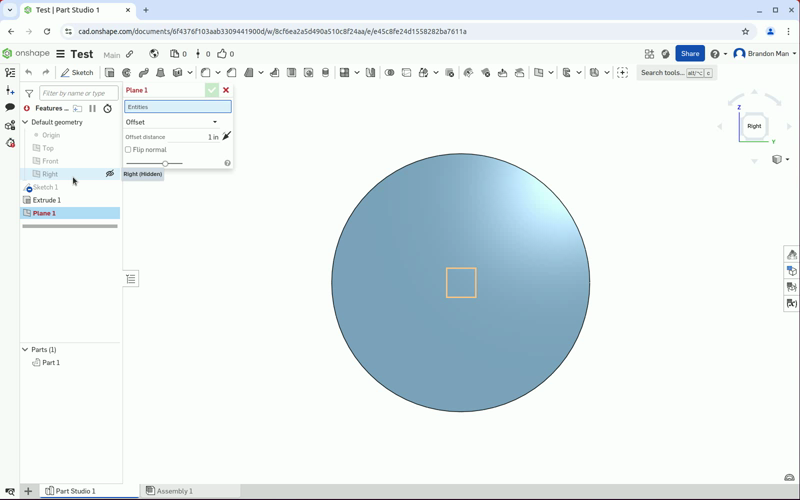
click(73, 176)
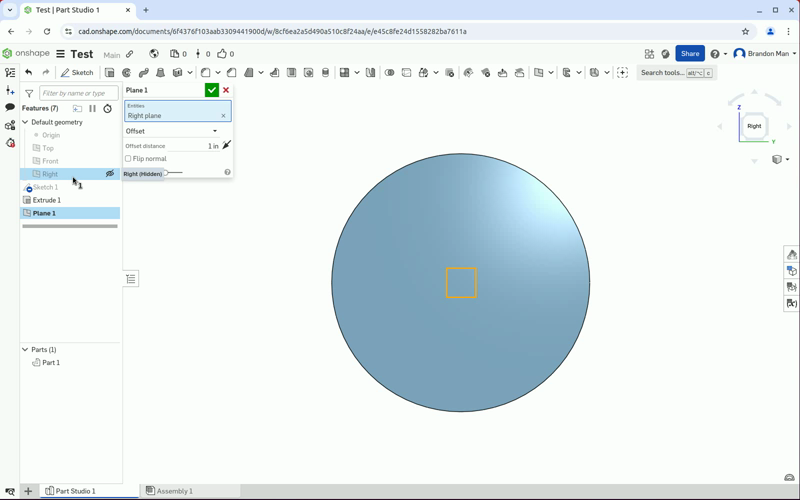
key(tab, 2)
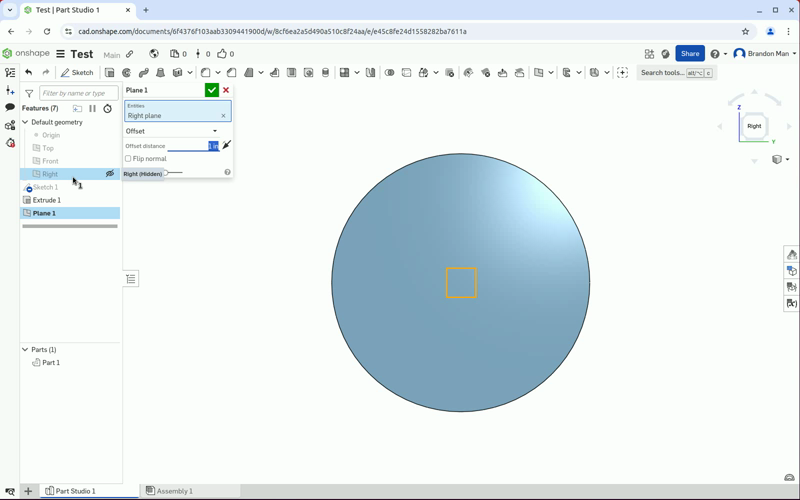
text(19.75)
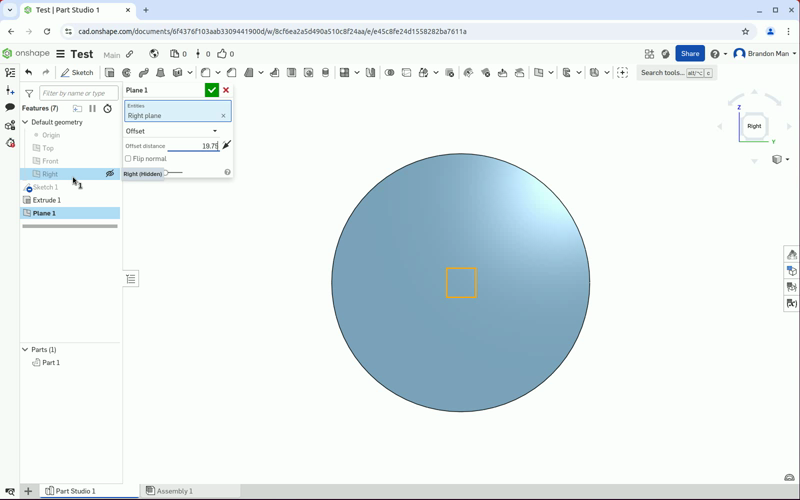
key(enter, 2)
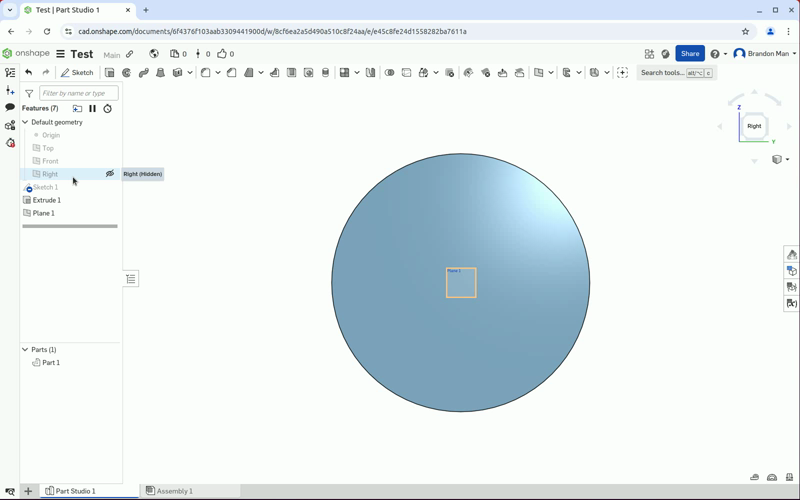
key(shift+s)
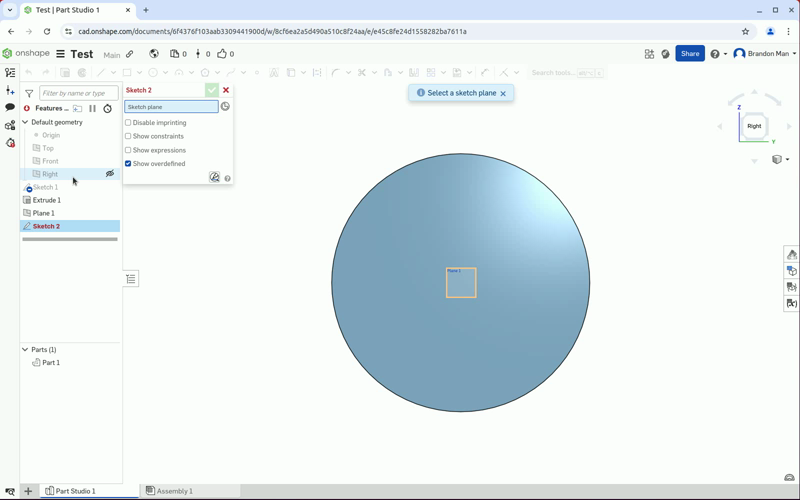
mouse_move(73, 215)
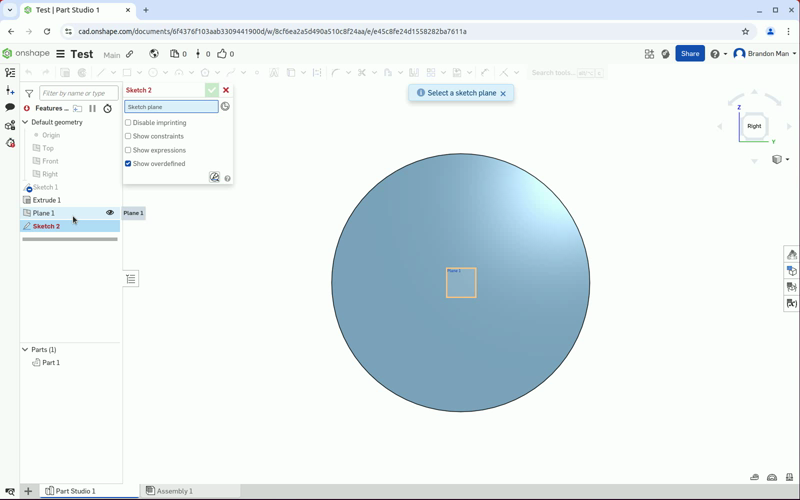
click(73, 215)
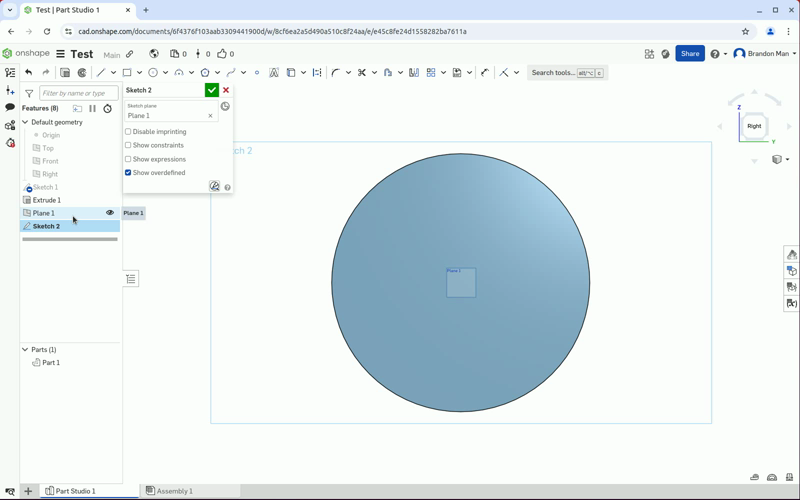
mouse_move(73, 352)
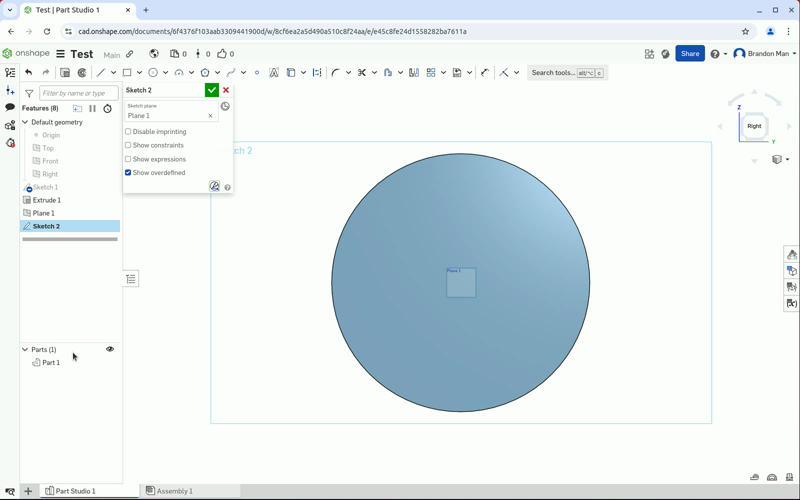
key(y)
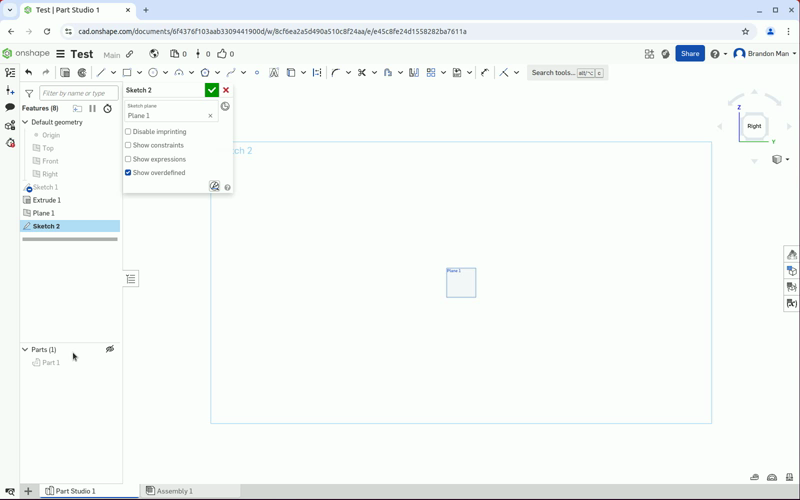
key(c)
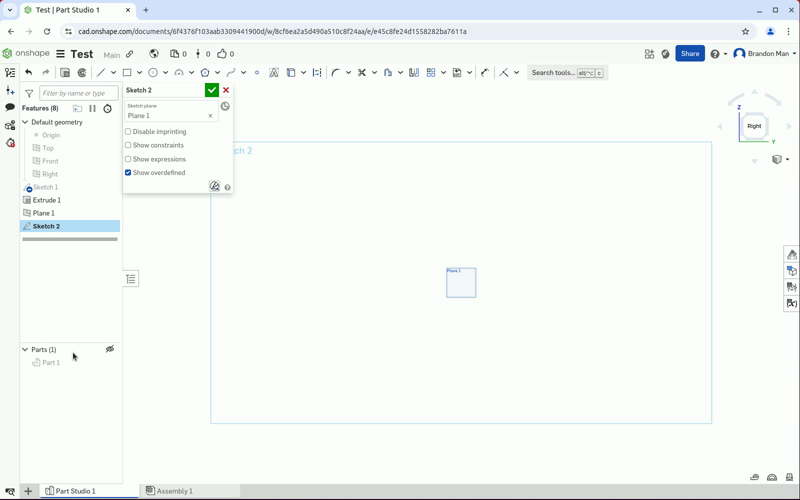
key_down(shift)
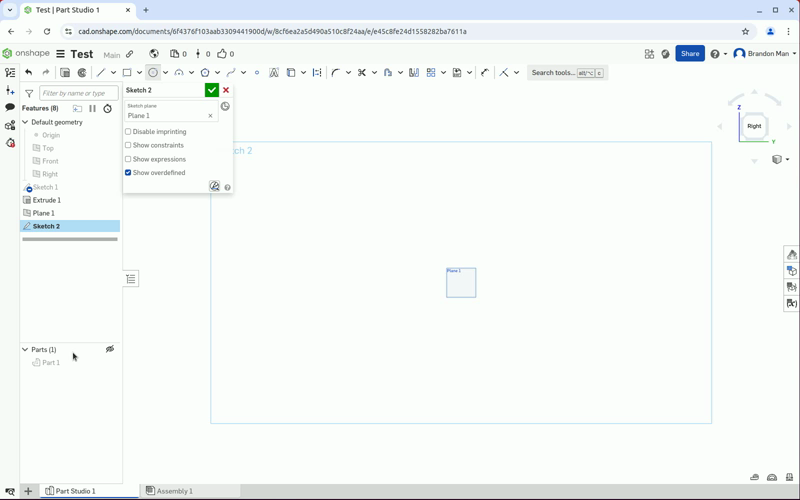
mouse_move(461, 282)
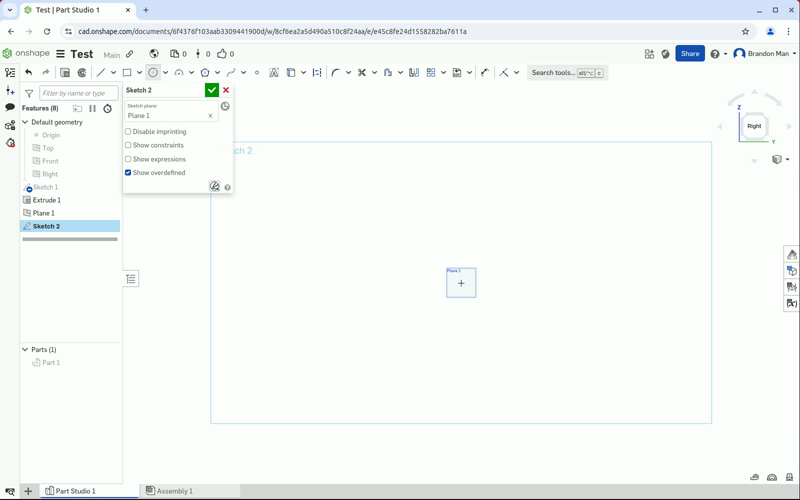
click(461, 282)
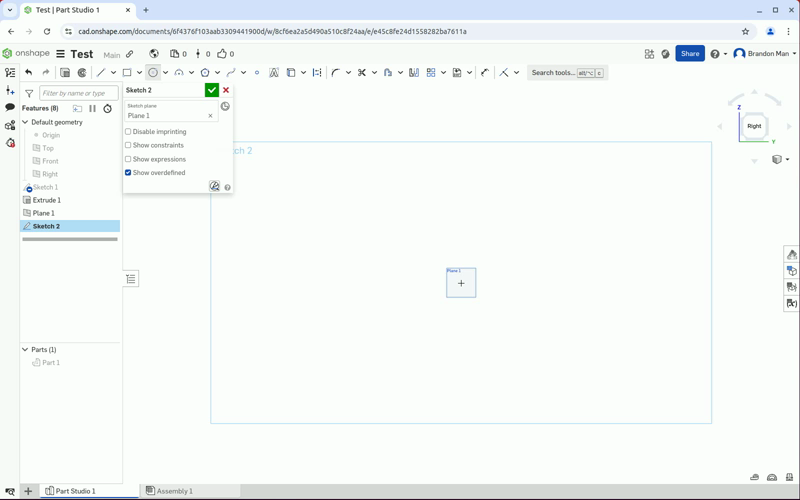
key_up(shift)
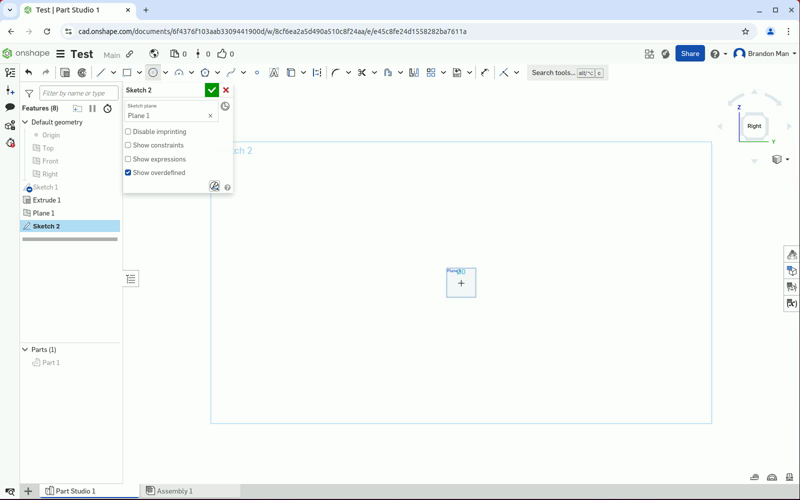
mouse_move(574, 282)
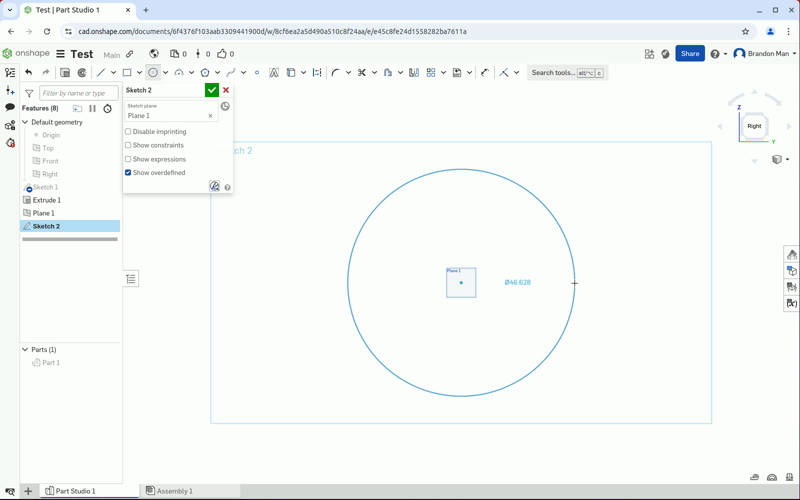
click(574, 282)
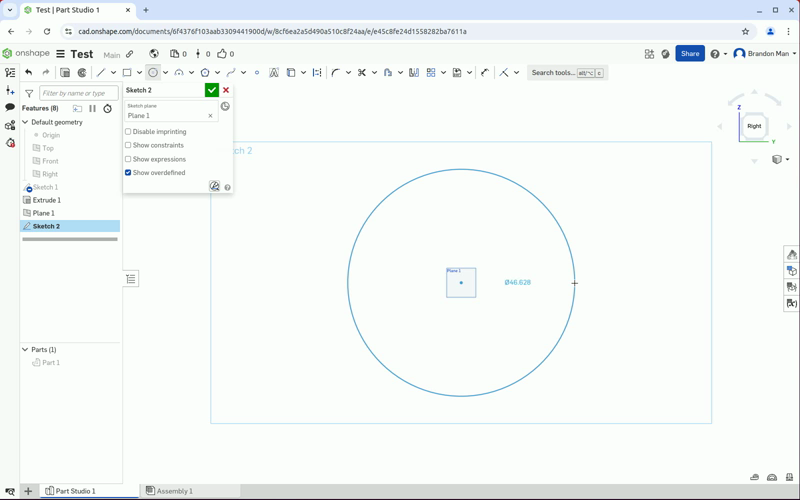
key(esc)
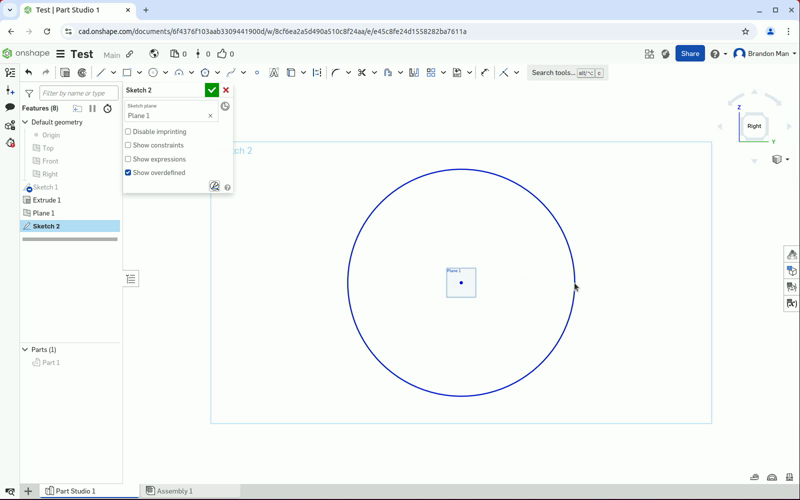
key(c)
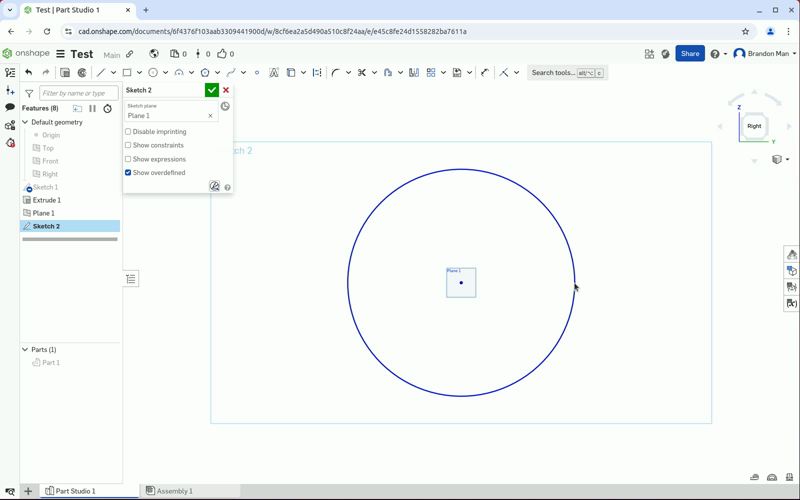
key_down(shift)
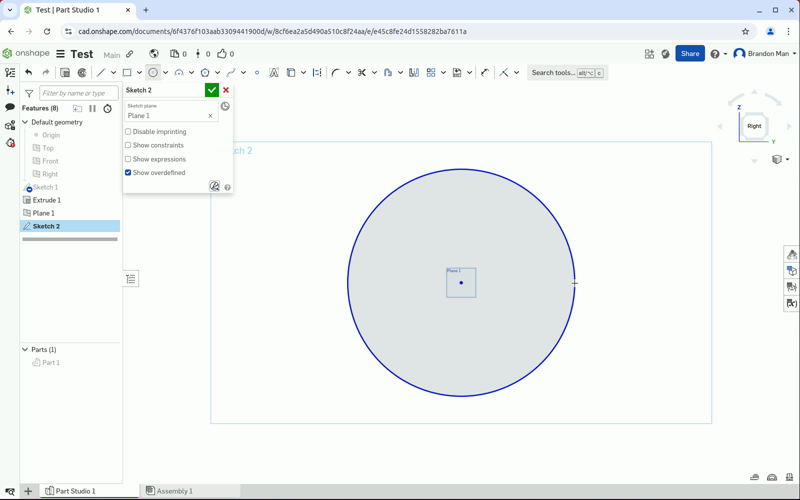
mouse_move(461, 282)
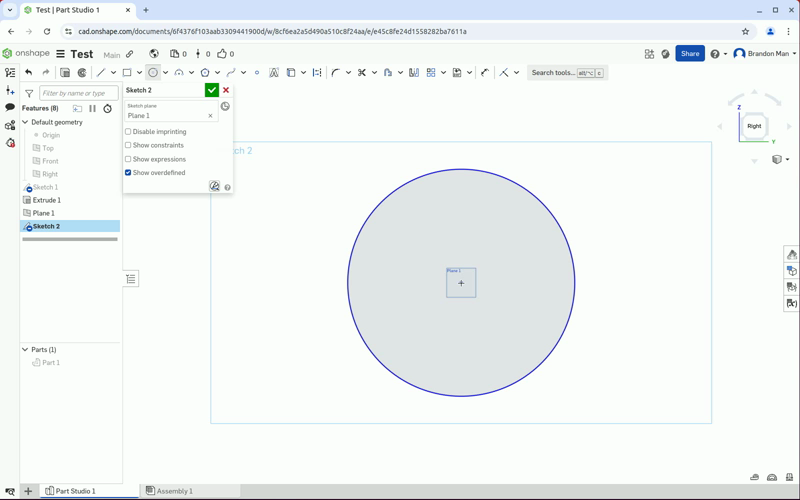
click(461, 282)
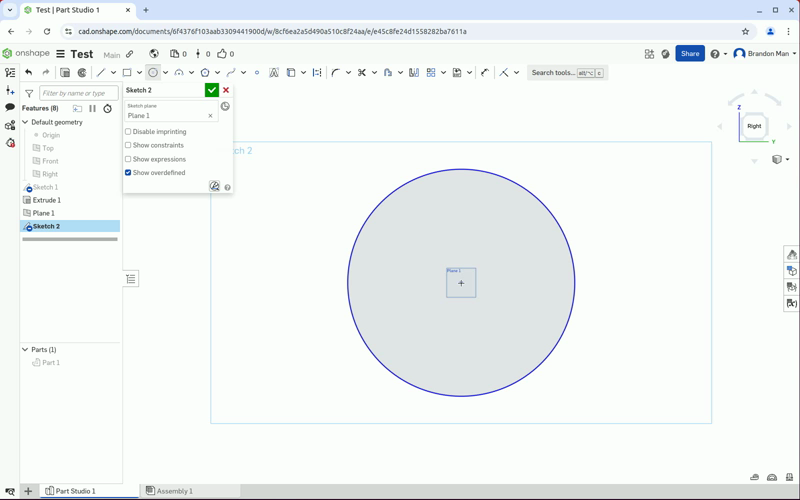
key_up(shift)
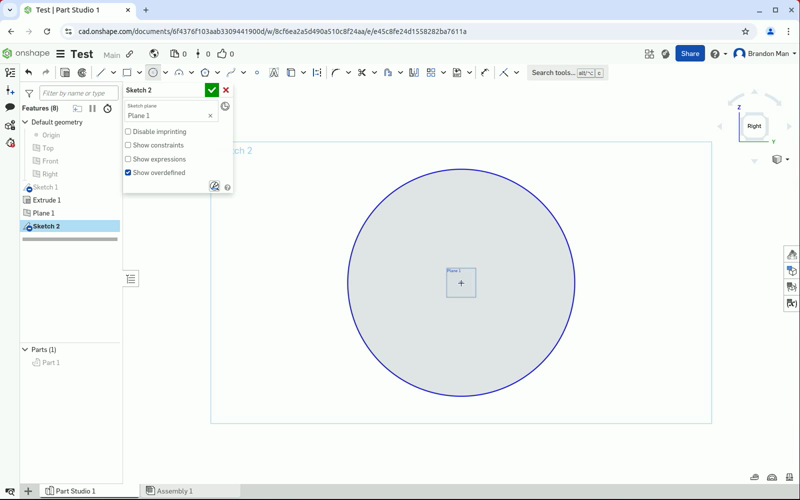
mouse_move(477, 282)
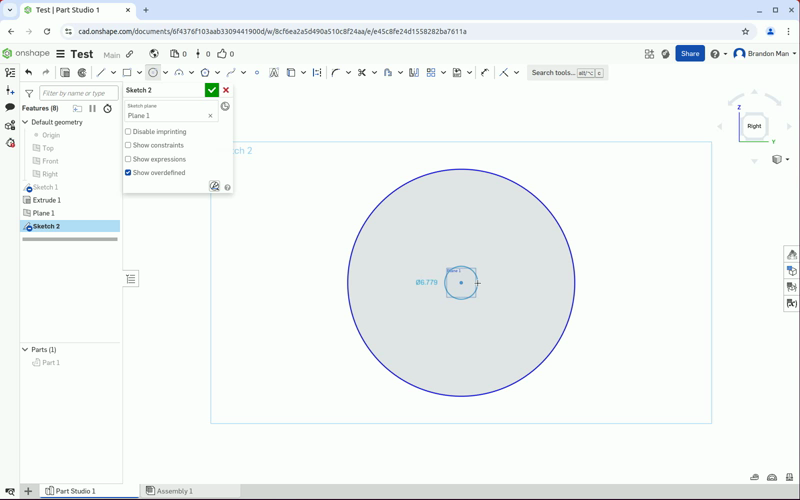
click(477, 282)
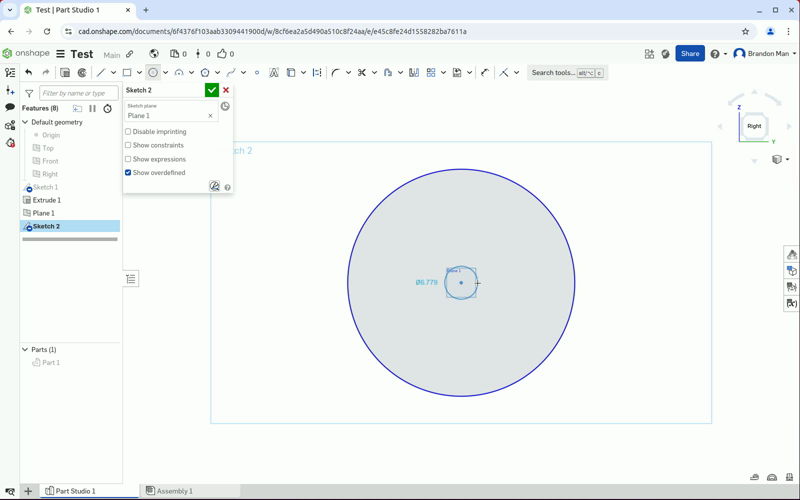
key(esc)
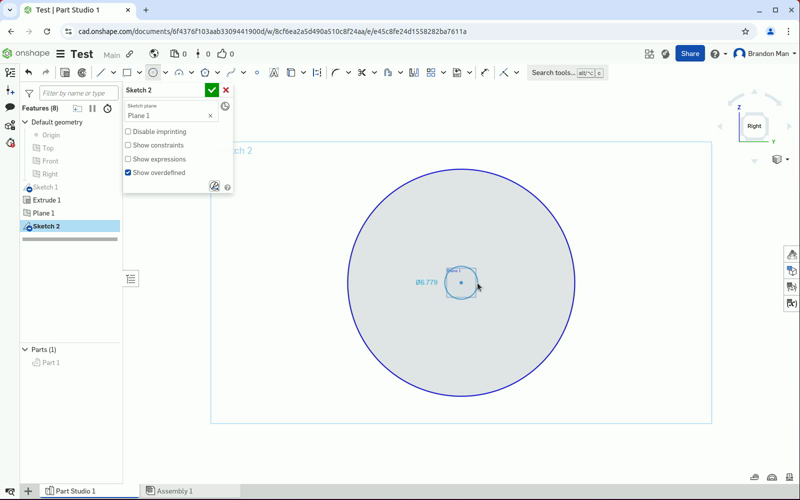
mouse_move(545, 287)
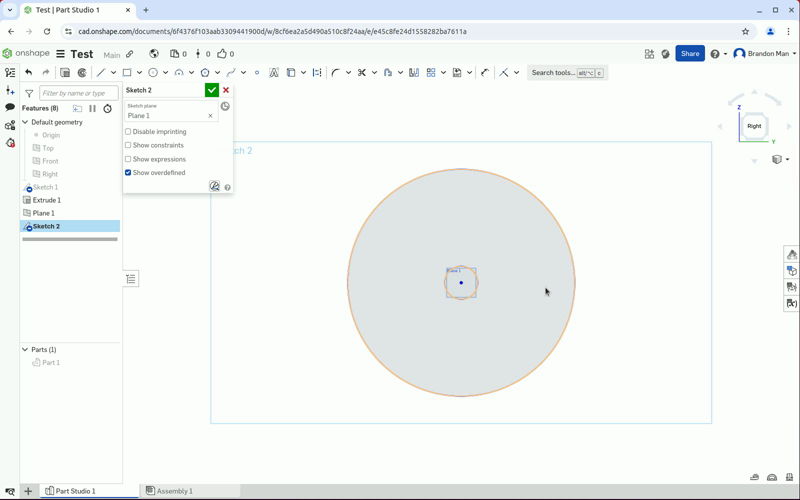
click(545, 287)
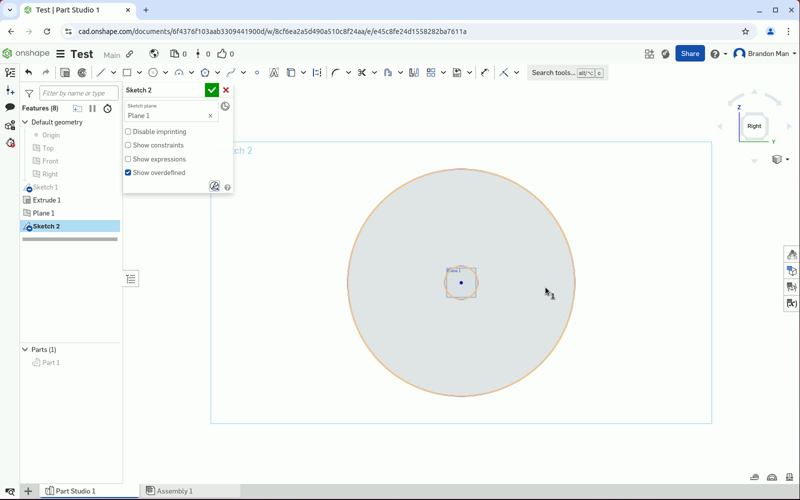
mouse_move(73, 352)
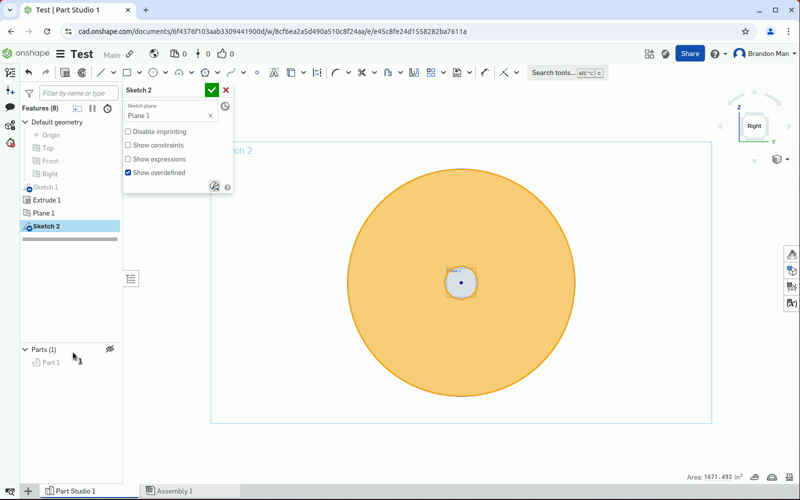
key(shift+y)
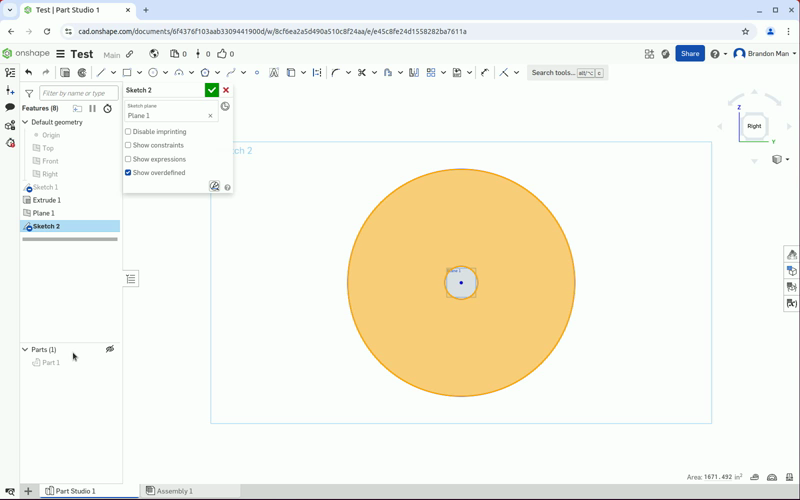
key(shift+e)
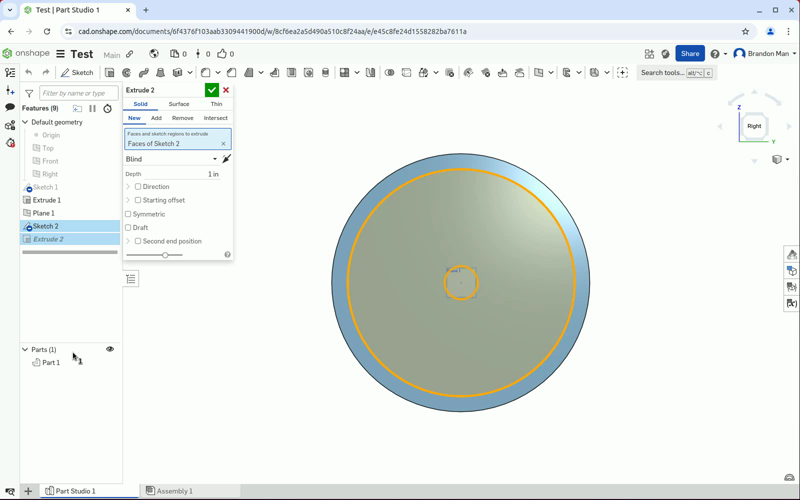
mouse_move(143, 106)
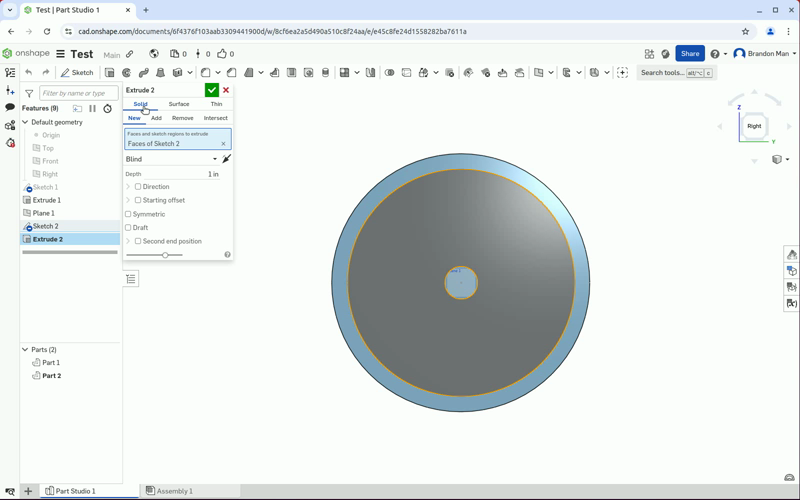
click(143, 106)
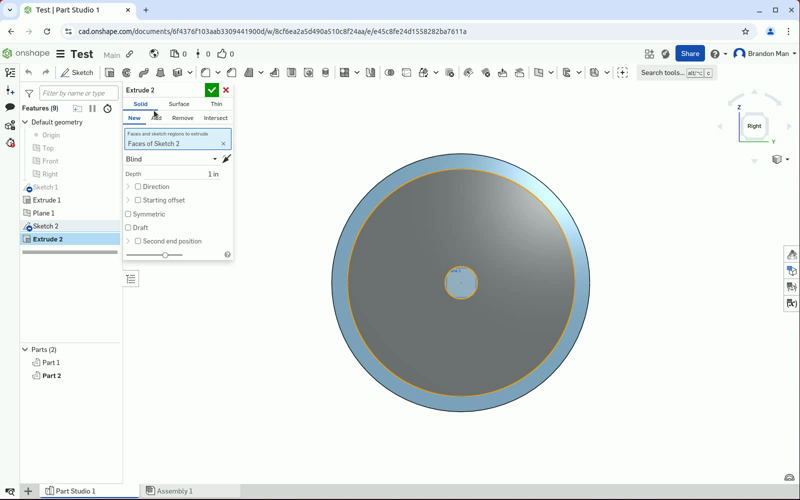
mouse_move(186, 120)
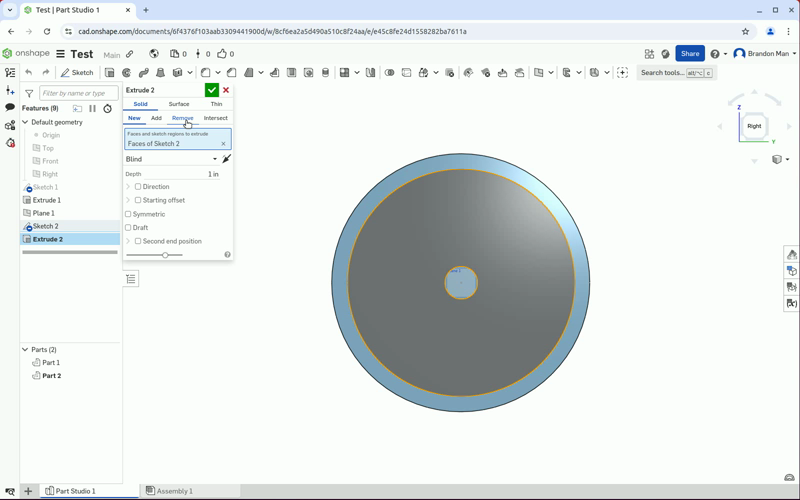
click(186, 120)
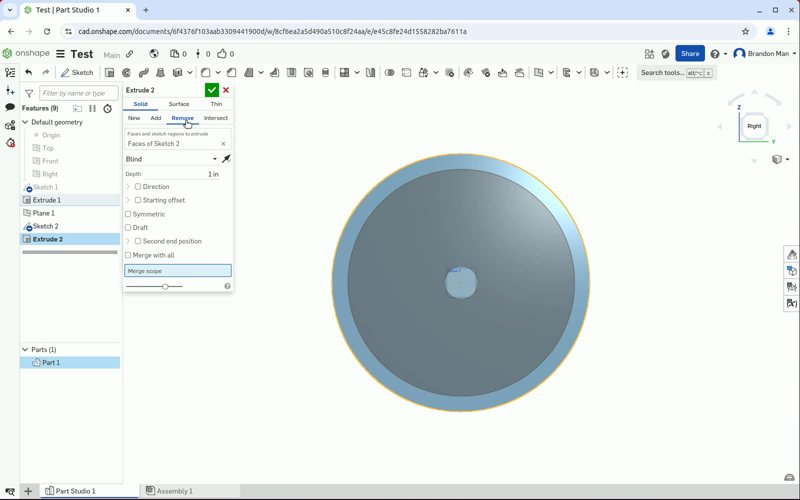
key(tab, 4)
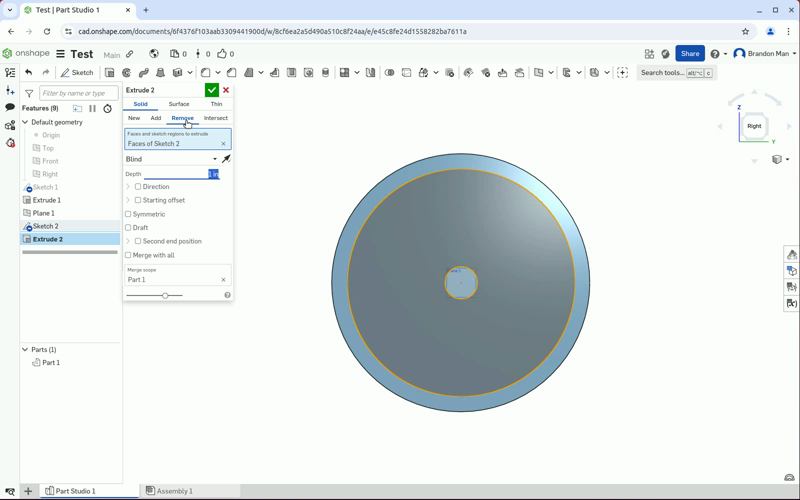
text(7.943)
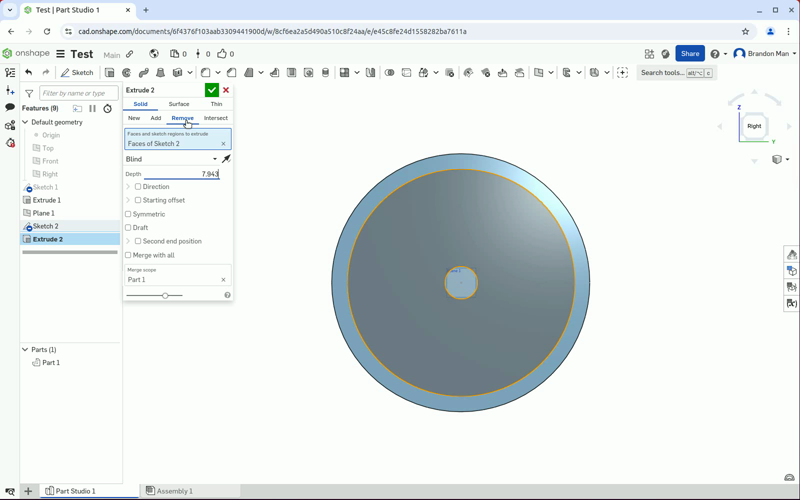
key(tab, 6)
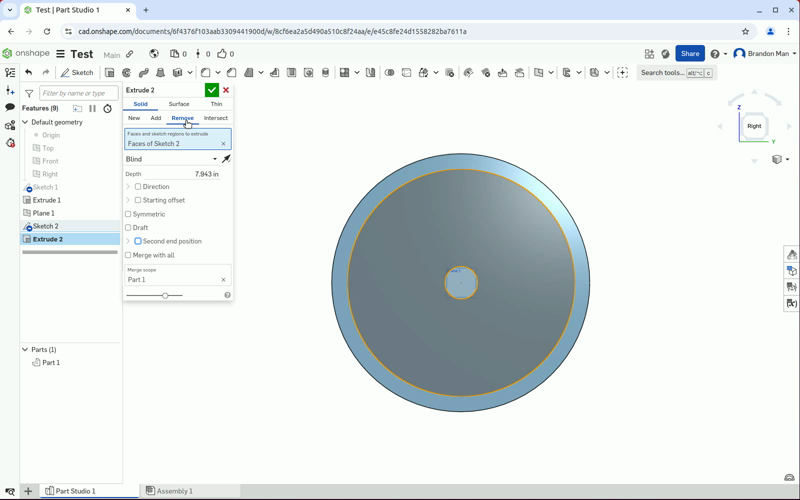
key(space)
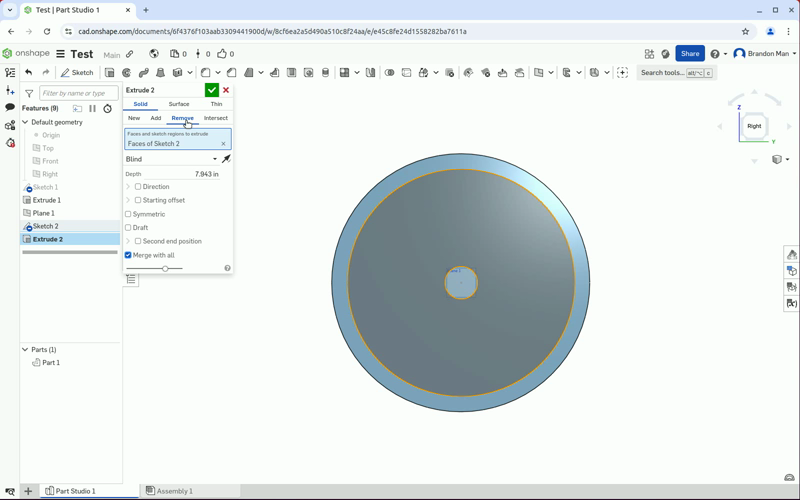
key(enter)
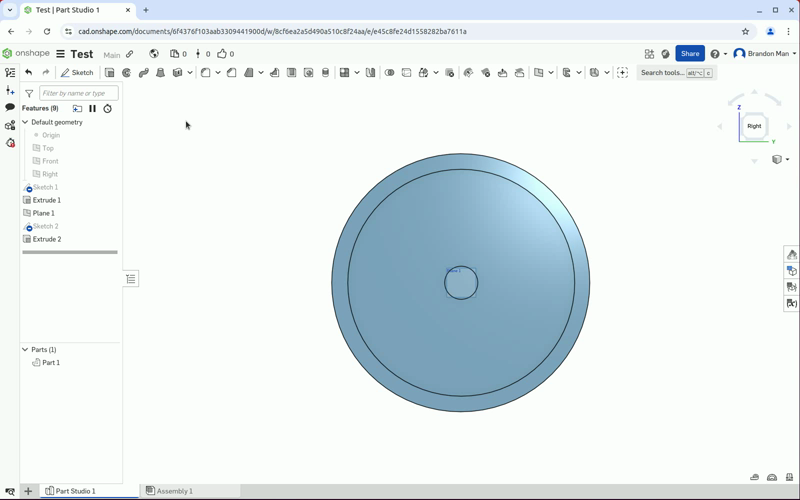
key(shift+h)
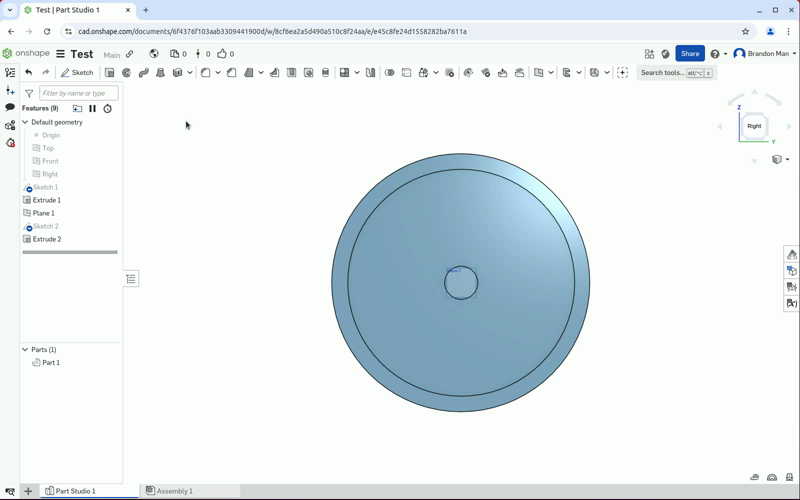
key(shift+h)
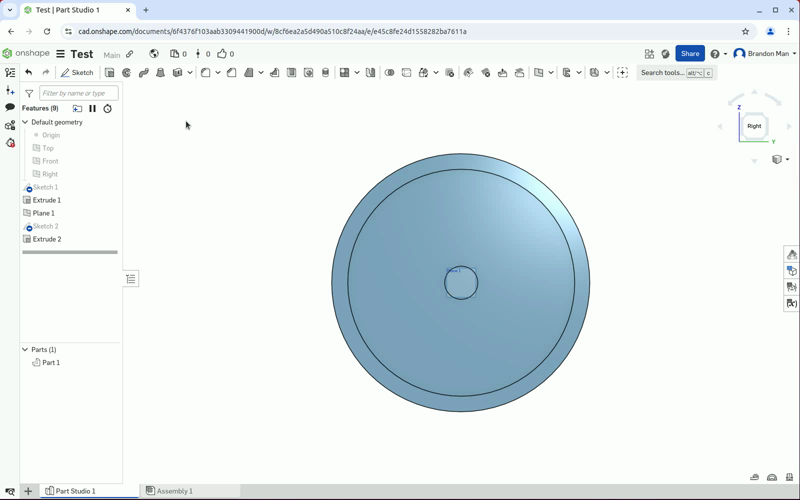
mouse_move(73, 189)
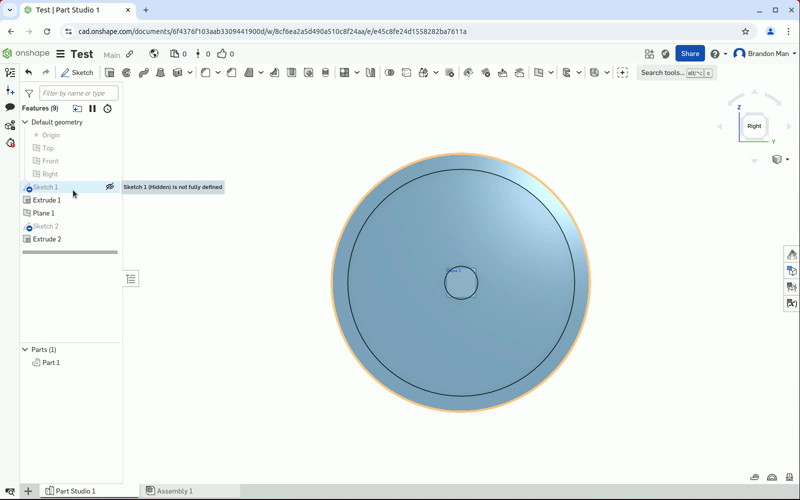
click(73, 189)
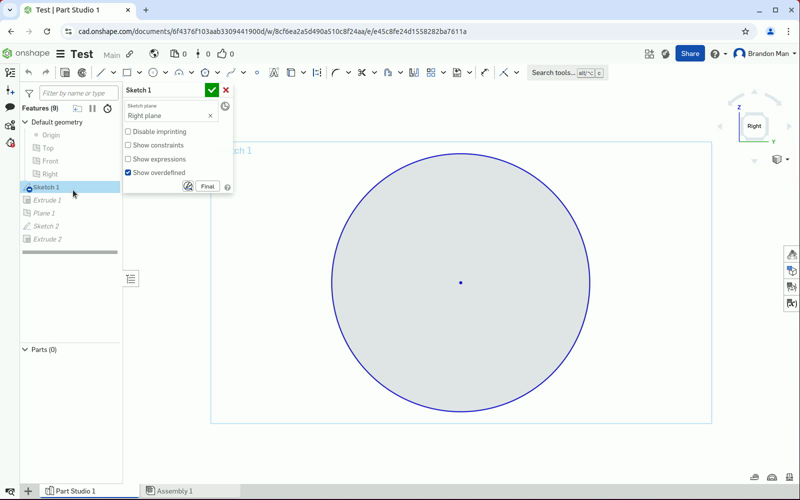
mouse_move(229, 92)
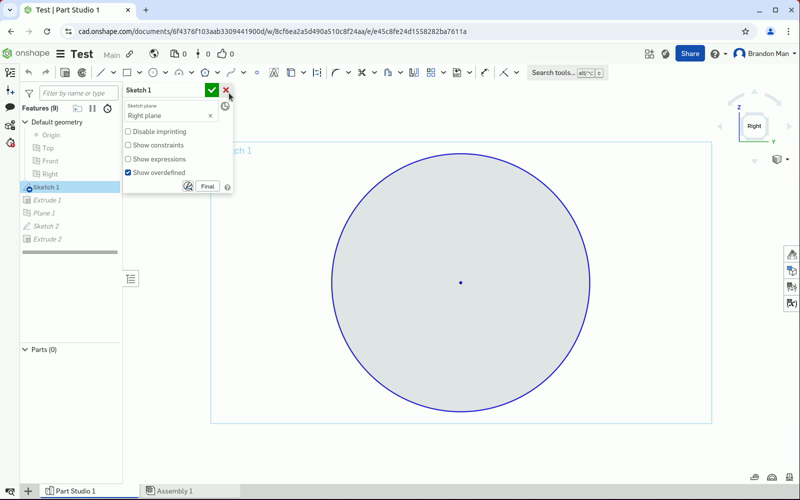
click(229, 92)
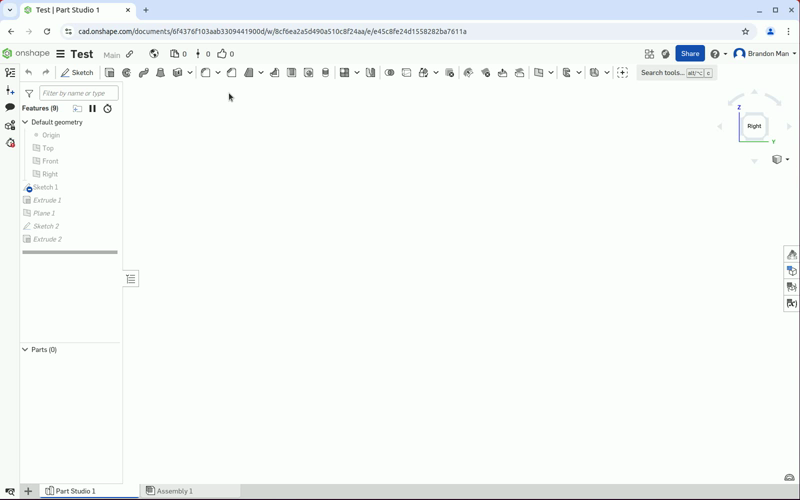
key(shift+s)
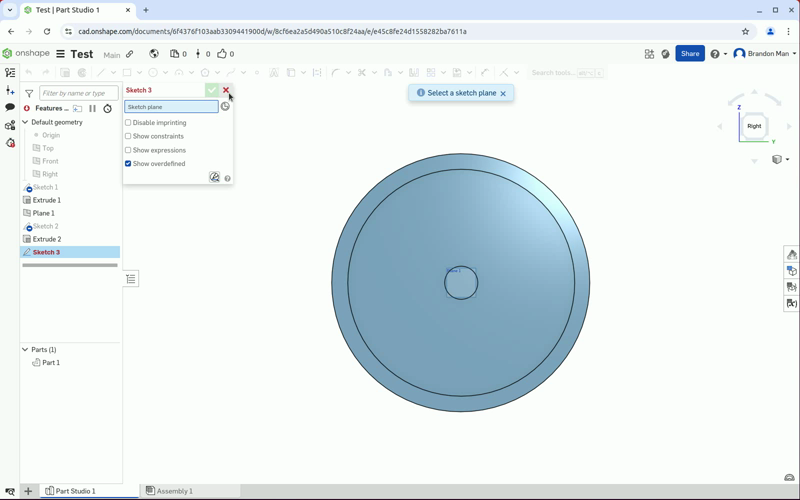
mouse_move(73, 215)
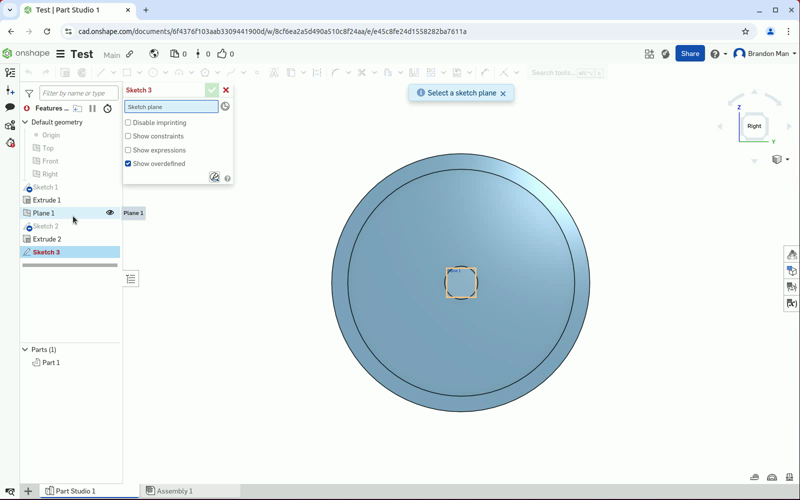
click(73, 215)
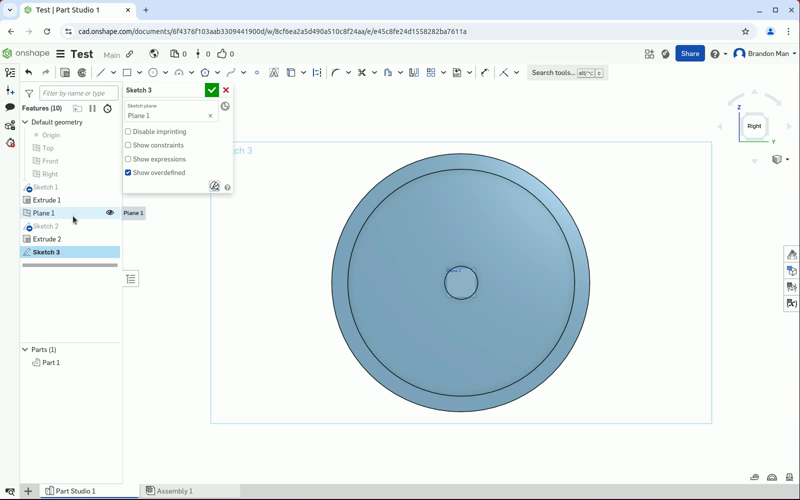
mouse_move(73, 352)
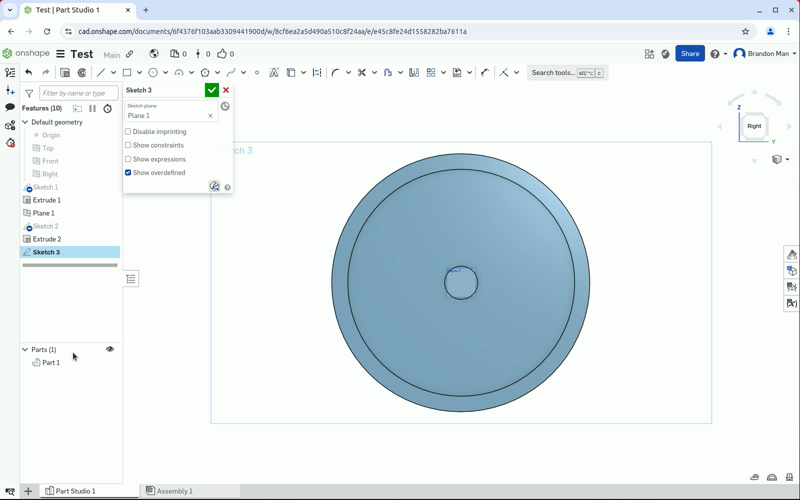
key(y)
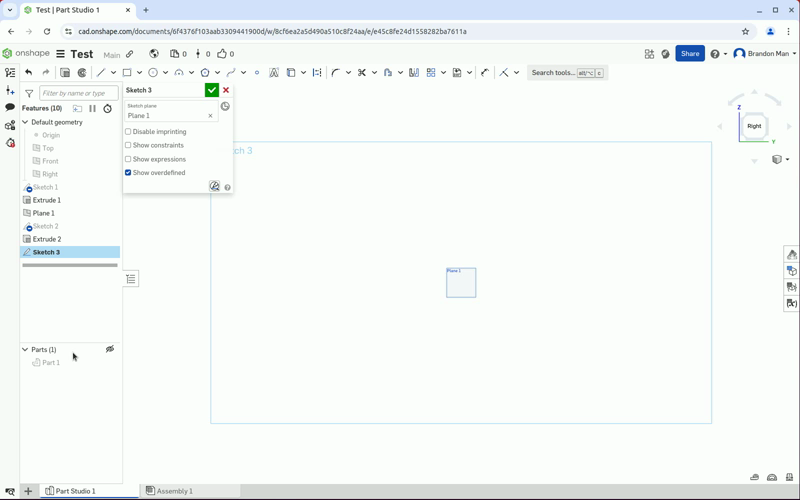
key(c)
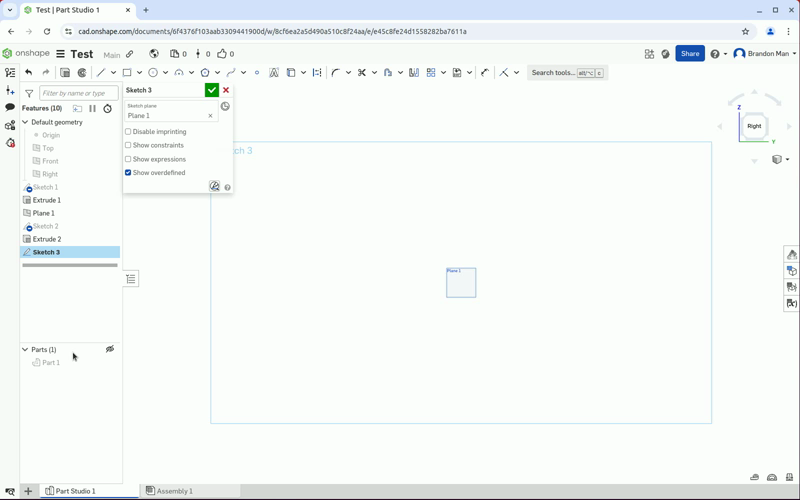
key_down(shift)
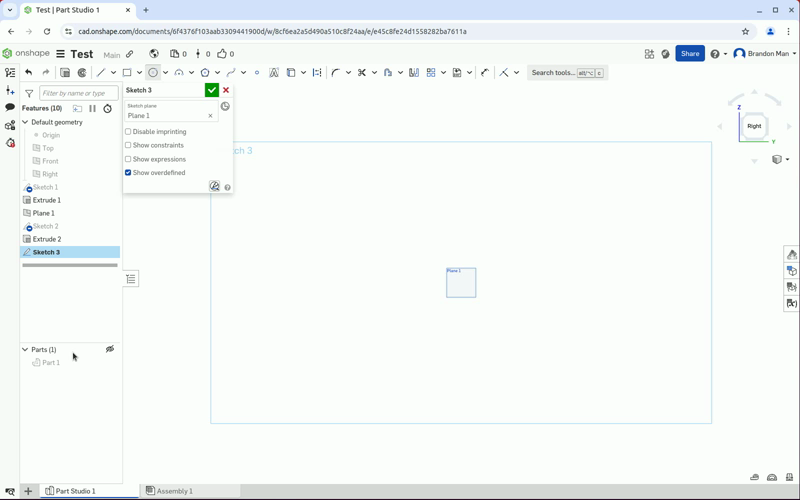
mouse_move(461, 282)
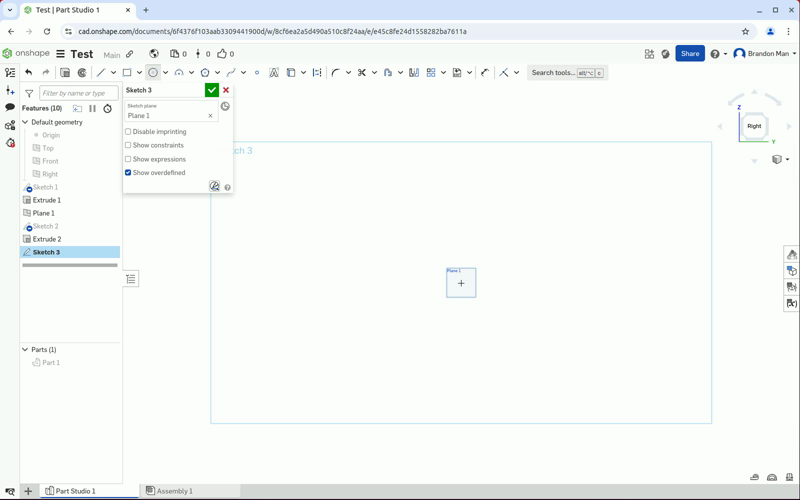
click(461, 282)
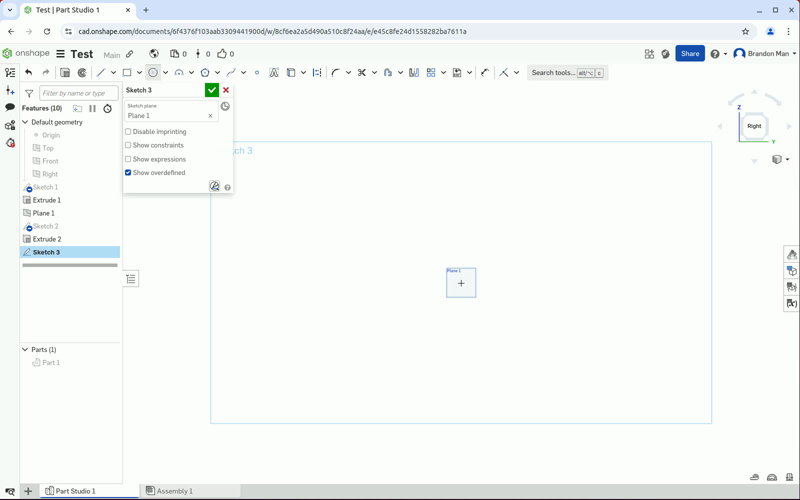
key_up(shift)
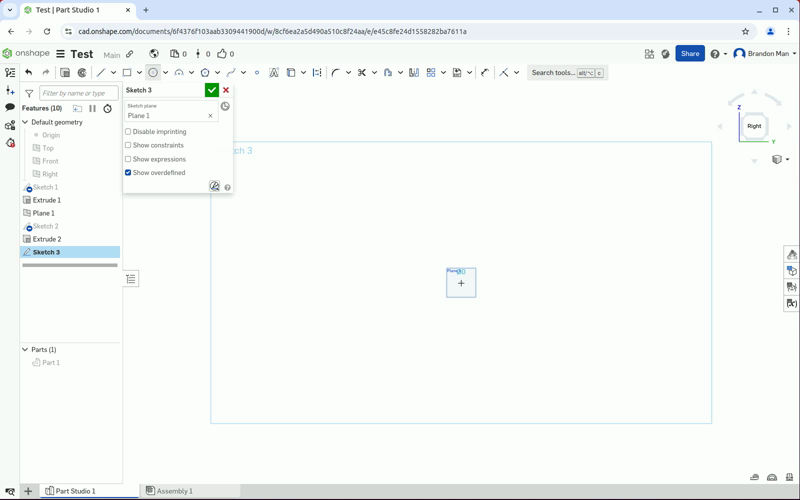
mouse_move(471, 282)
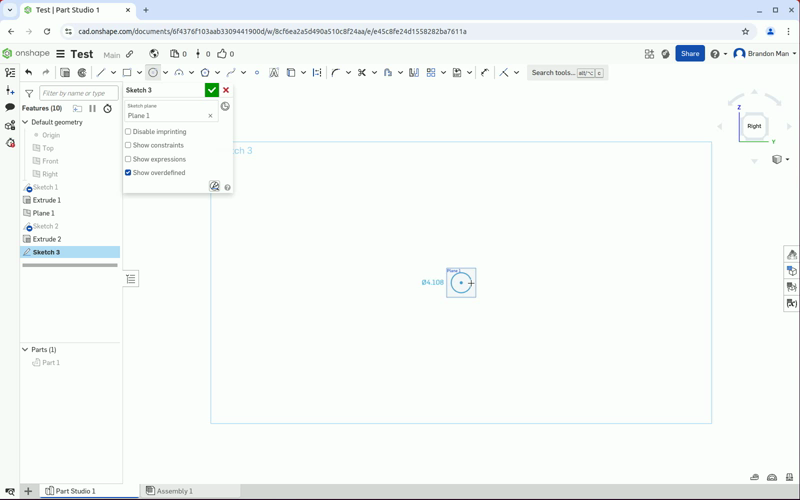
click(471, 282)
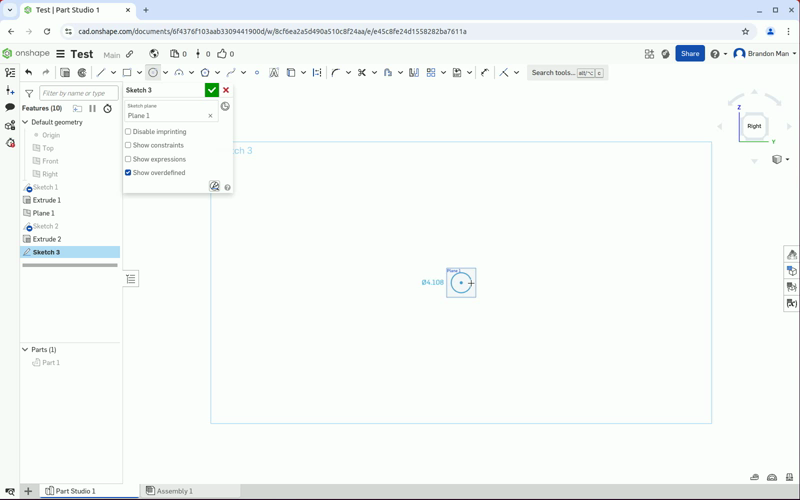
key(esc)
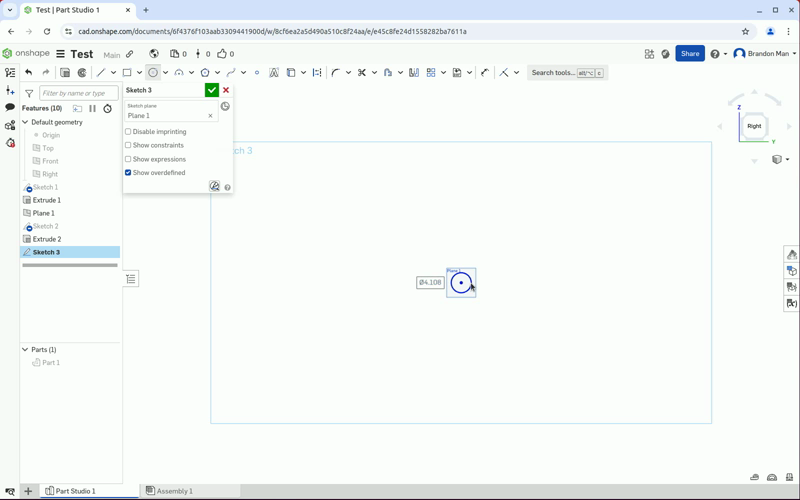
mouse_move(453, 286)
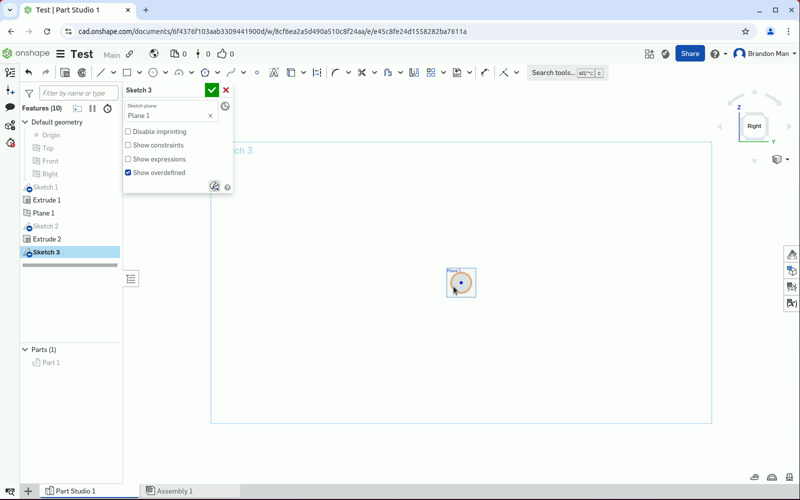
scroll(6)
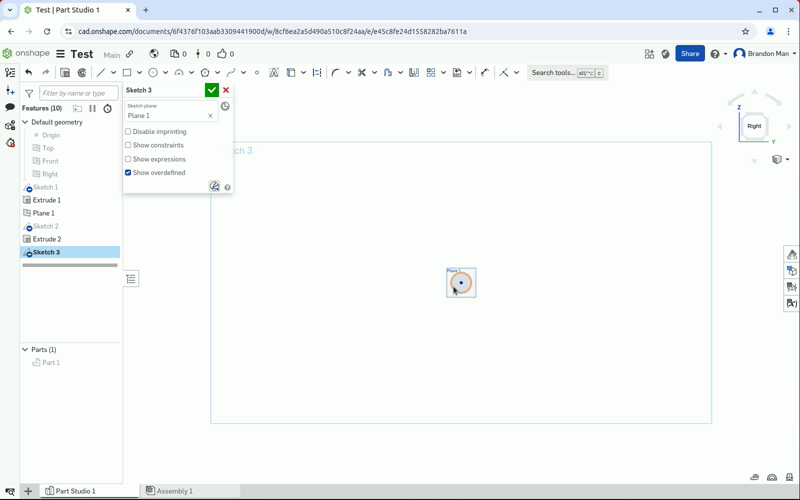
scroll(6)
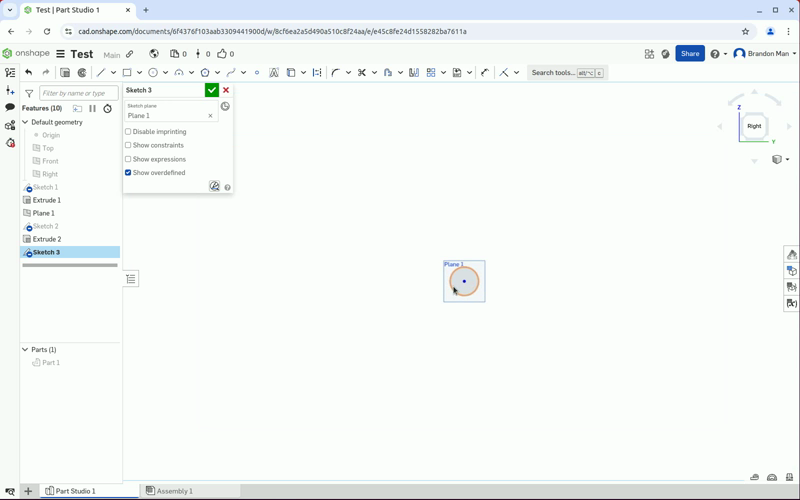
scroll(6)
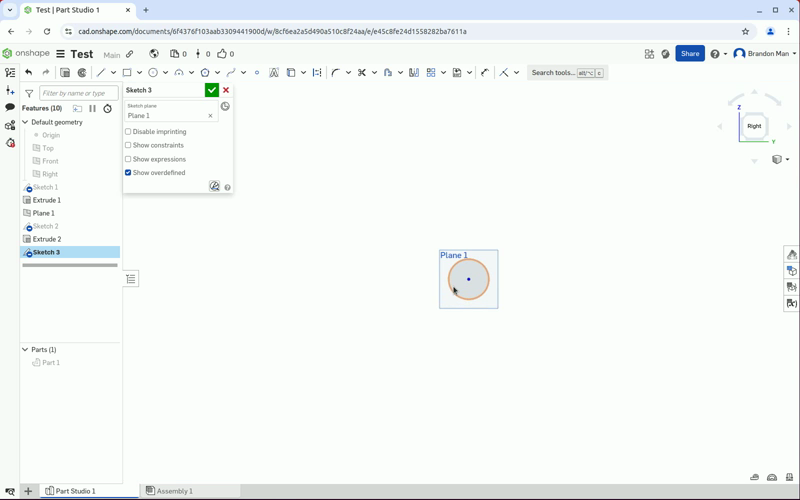
scroll(6)
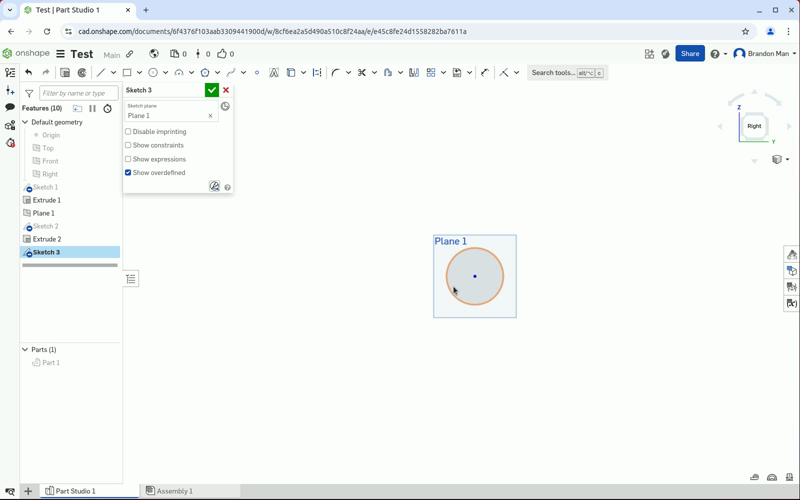
scroll(6)
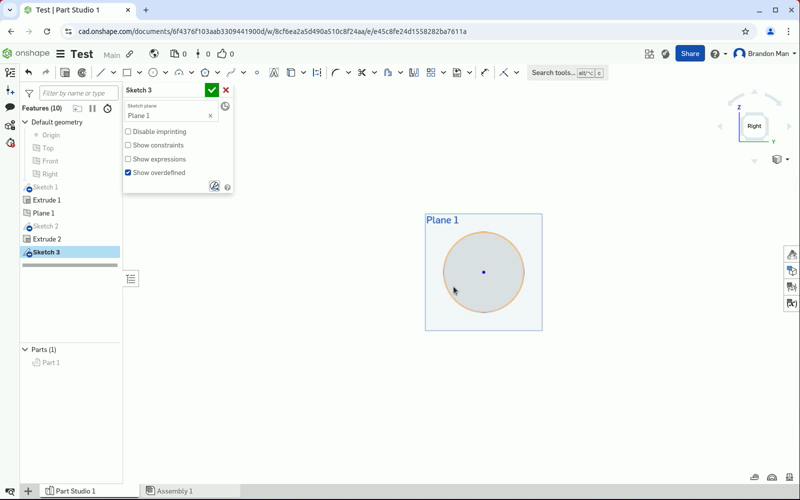
scroll(6)
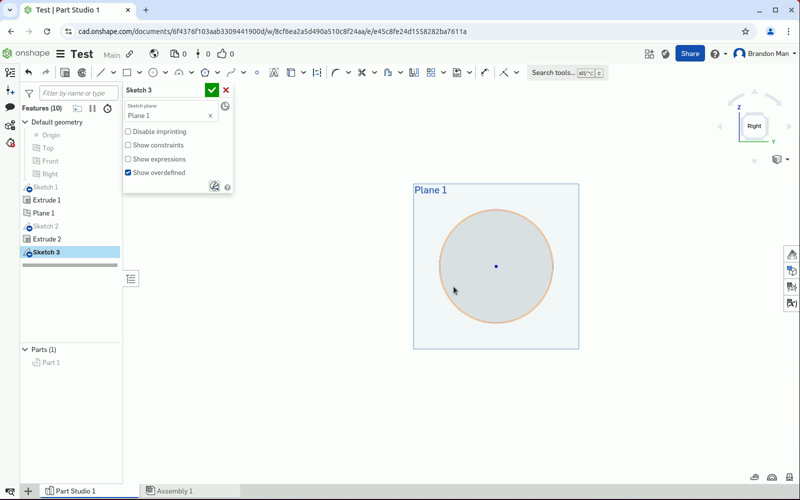
scroll(6)
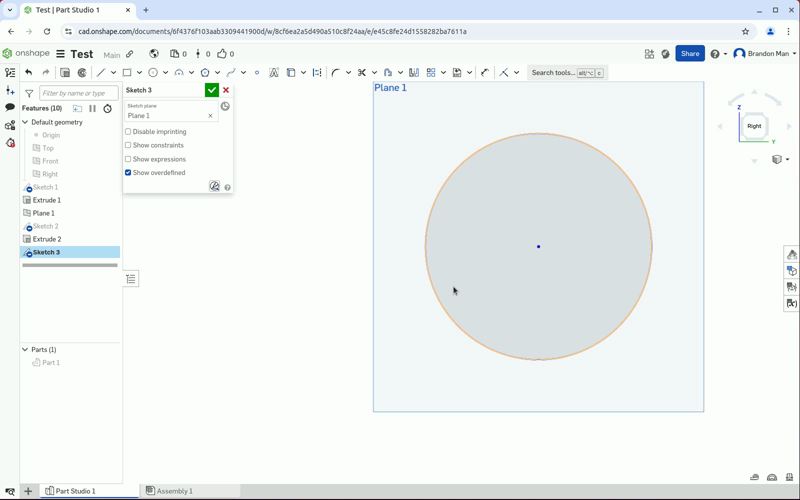
click(453, 286)
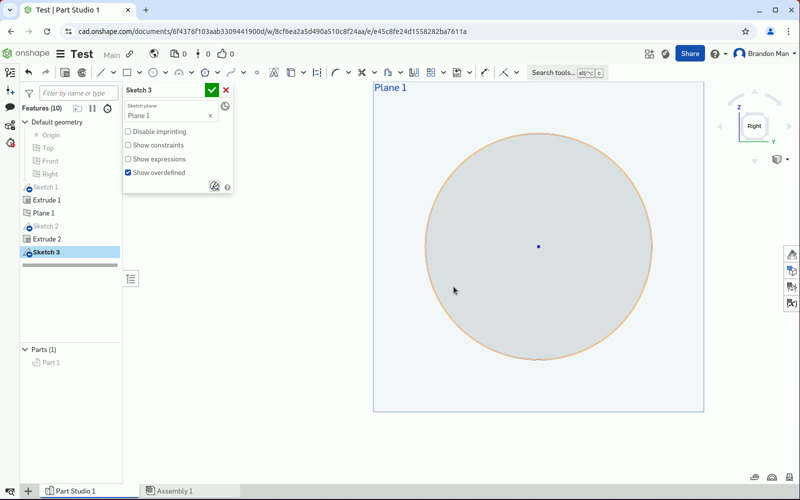
scroll(-6)
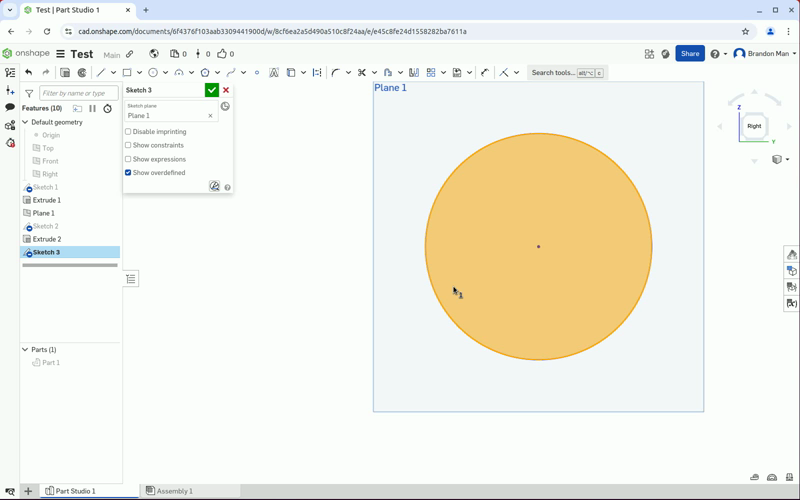
scroll(-6)
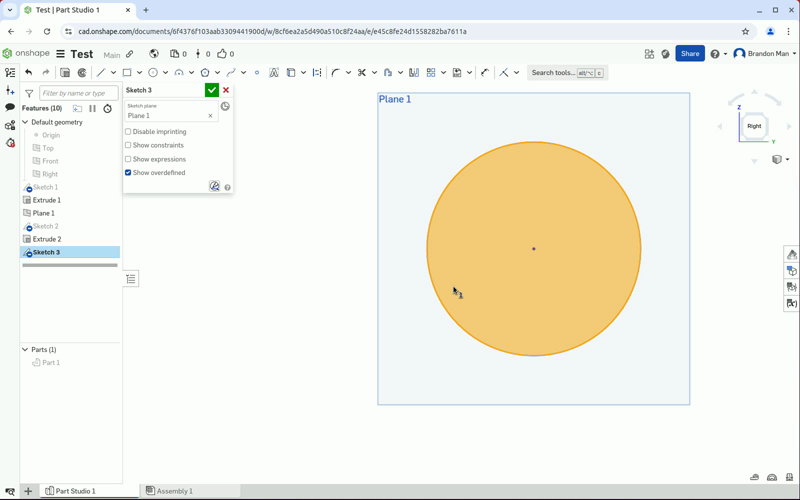
scroll(-6)
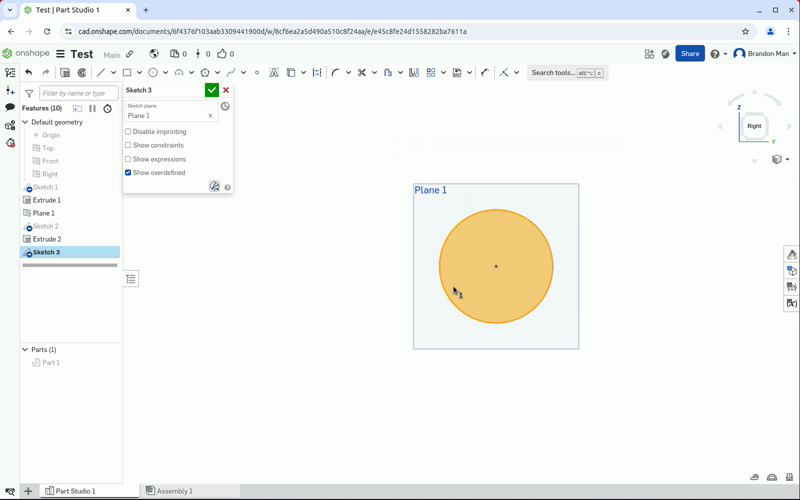
scroll(-6)
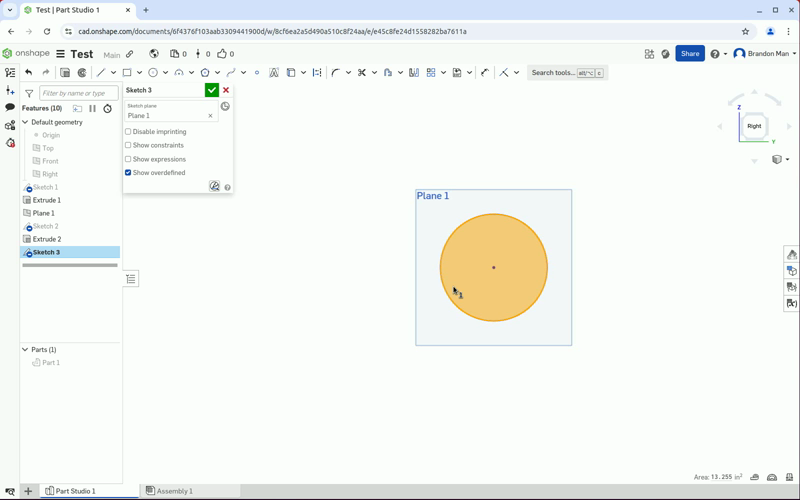
scroll(-6)
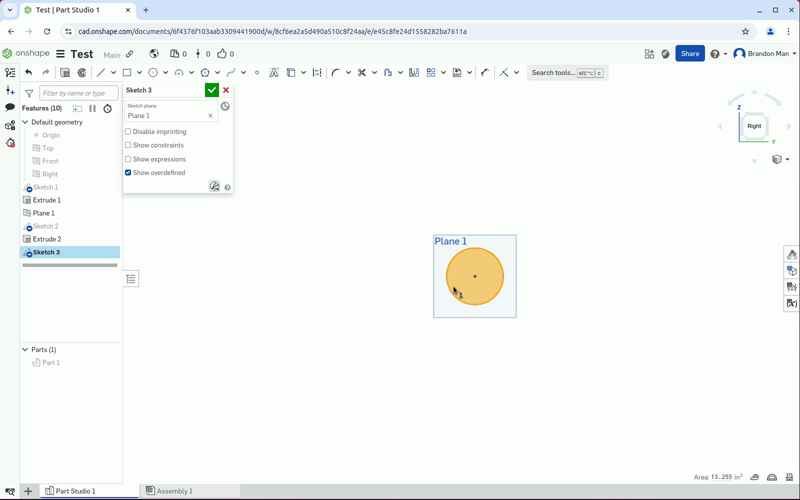
scroll(-6)
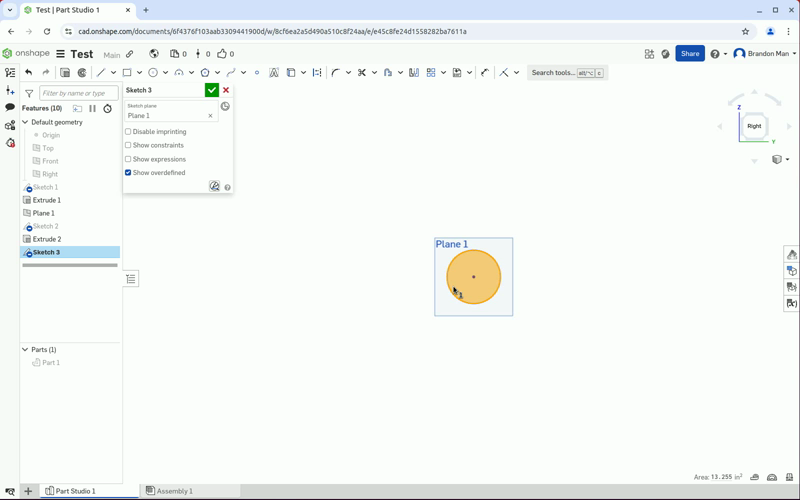
scroll(-6)
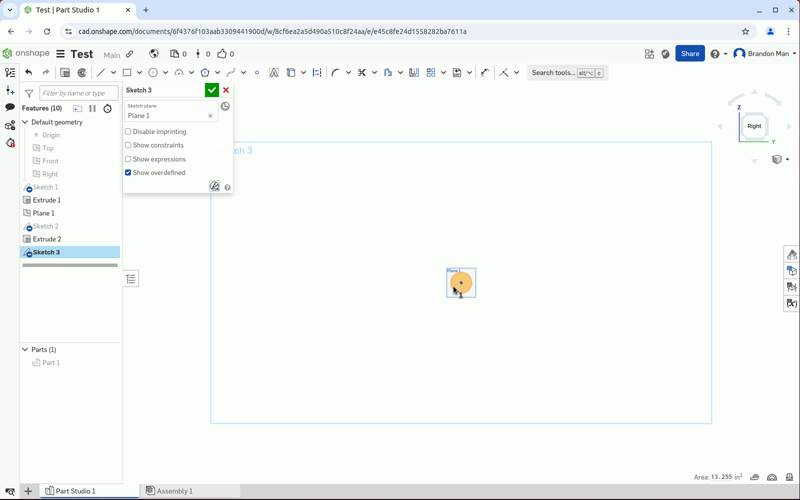
mouse_move(73, 352)
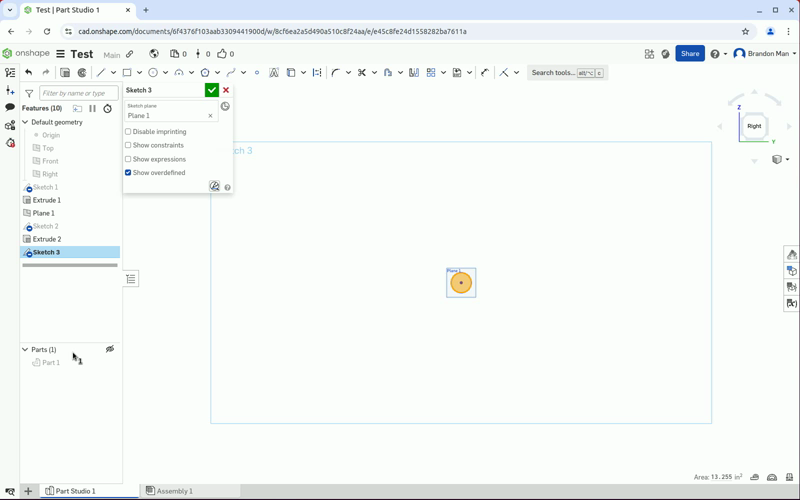
key(shift+y)
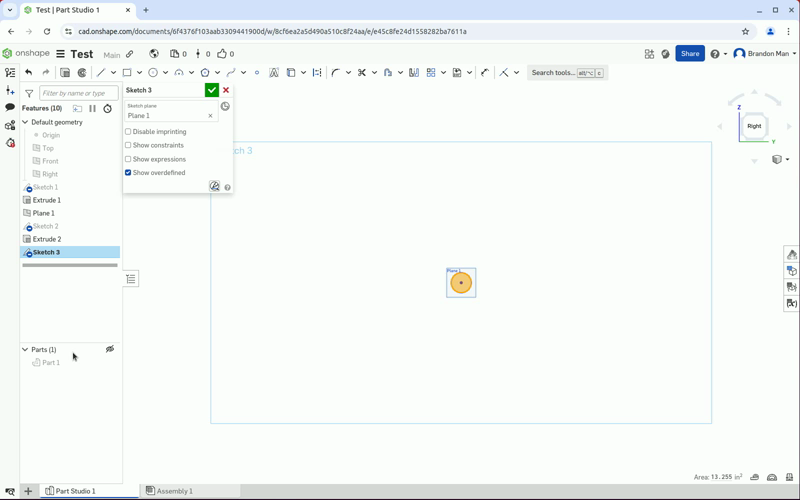
key(shift+e)
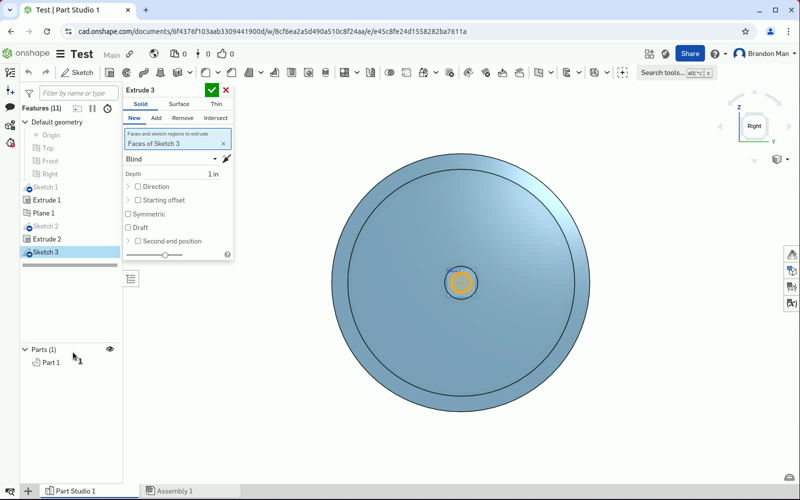
mouse_move(143, 106)
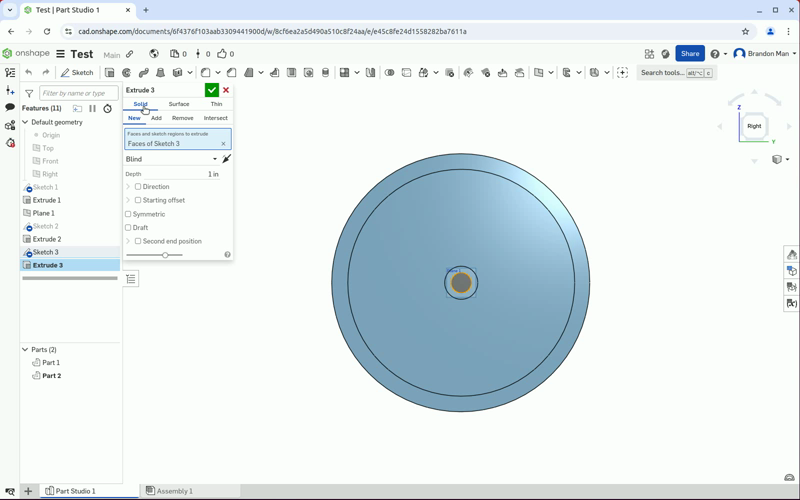
click(143, 106)
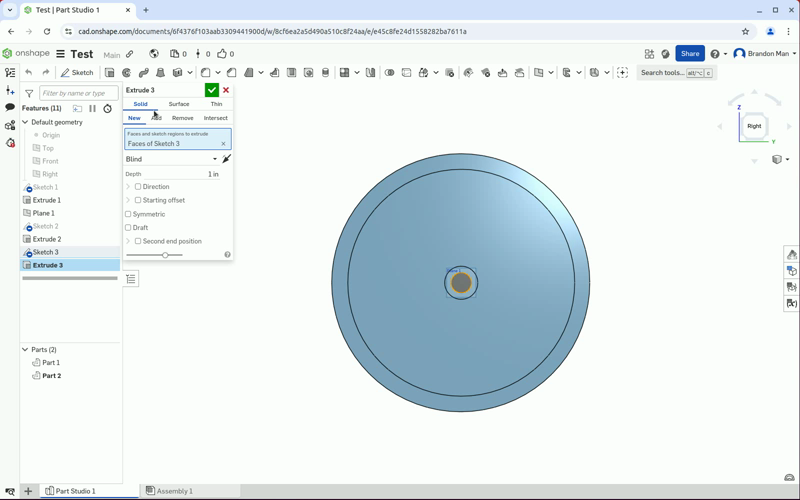
mouse_move(186, 120)
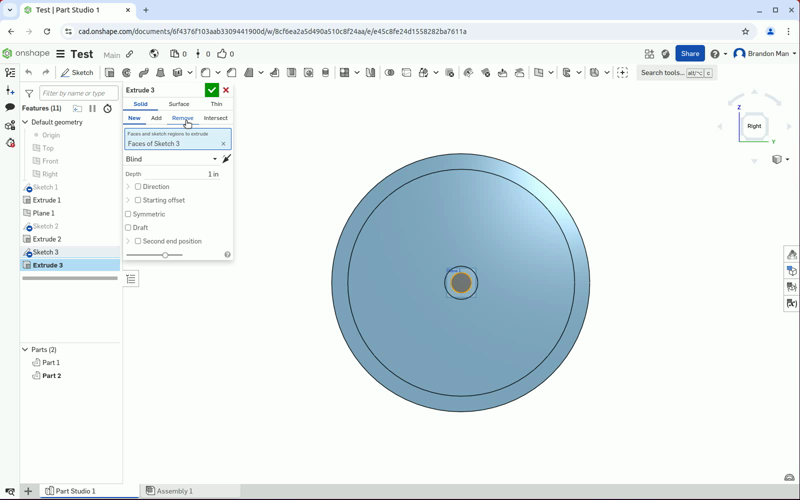
click(186, 120)
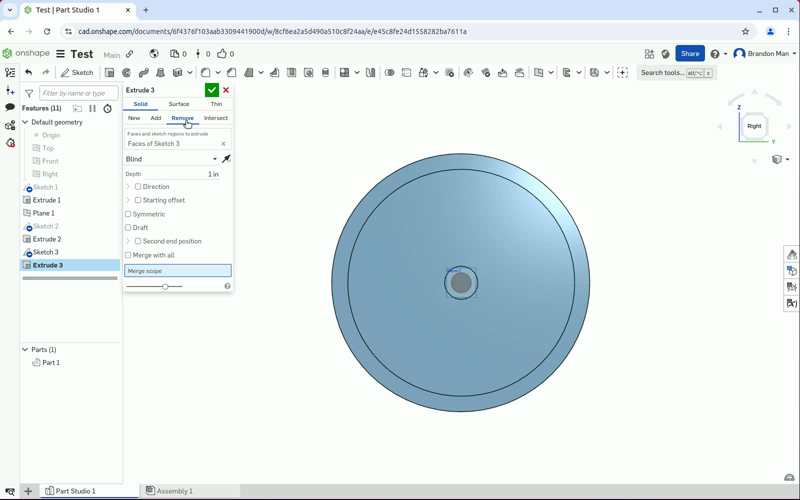
key(tab, 4)
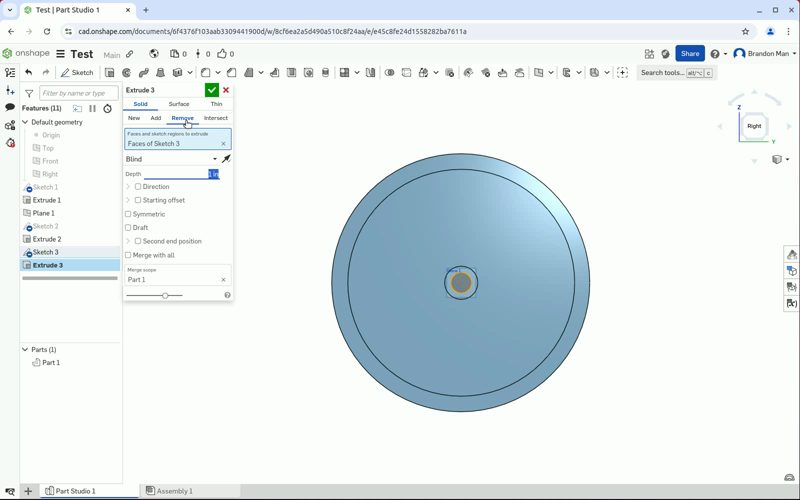
text(30.811)
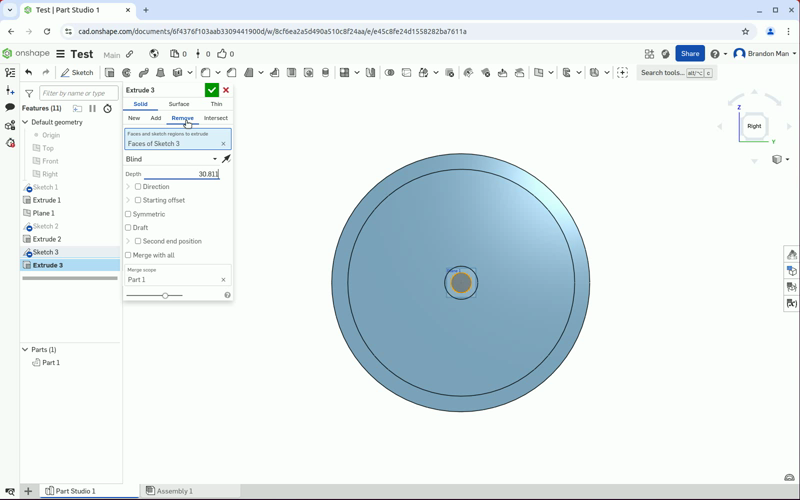
key(tab, 6)
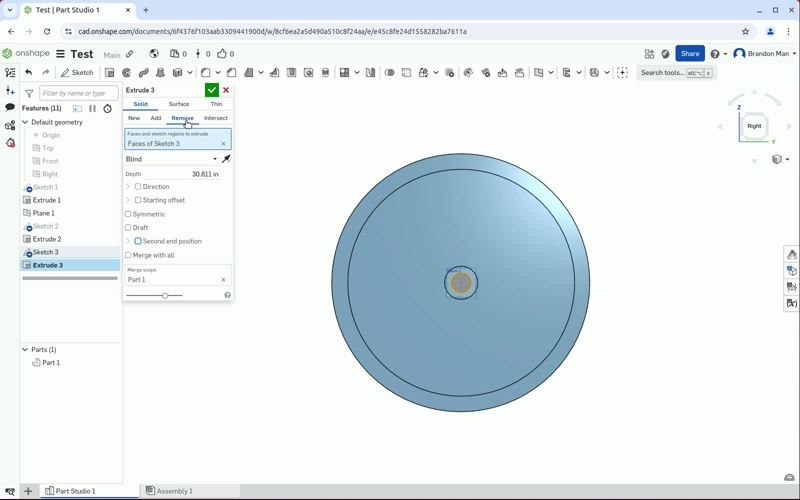
key(space)
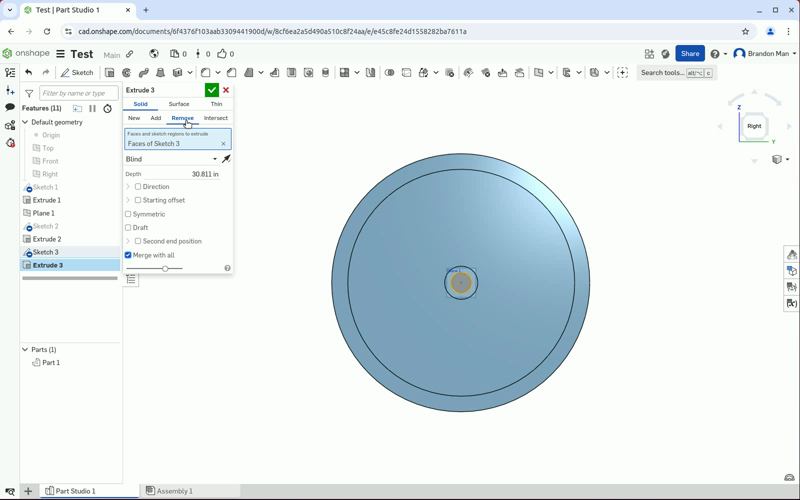
key(enter)
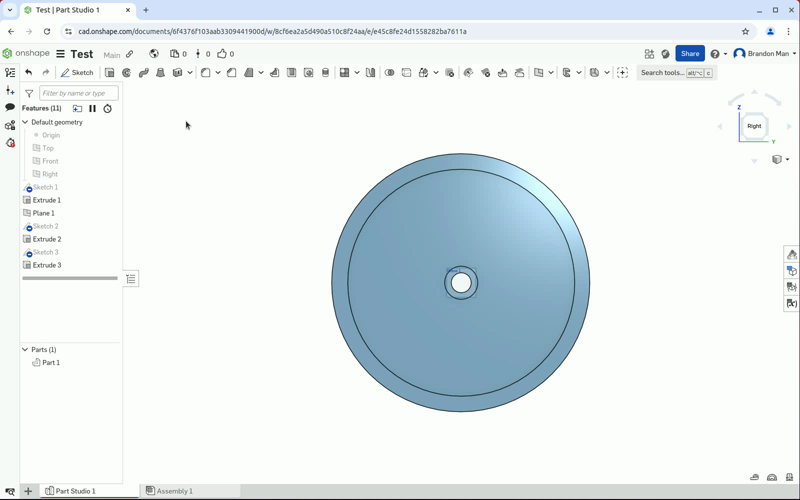
key(shift+h)
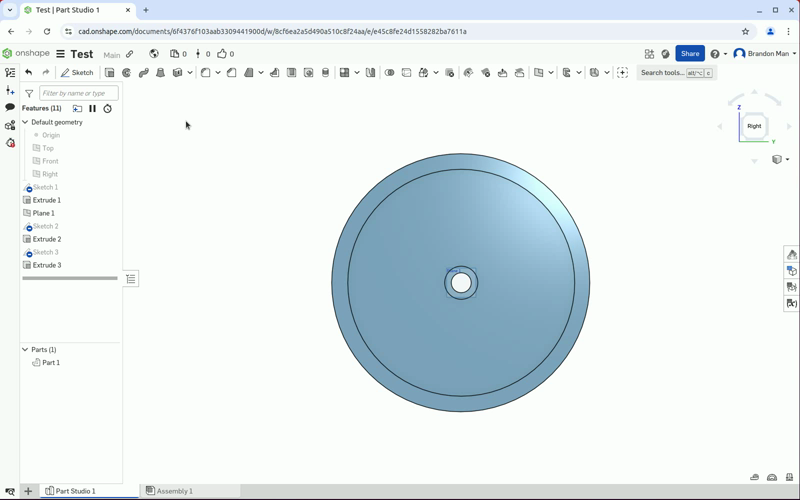
key(shift+h)
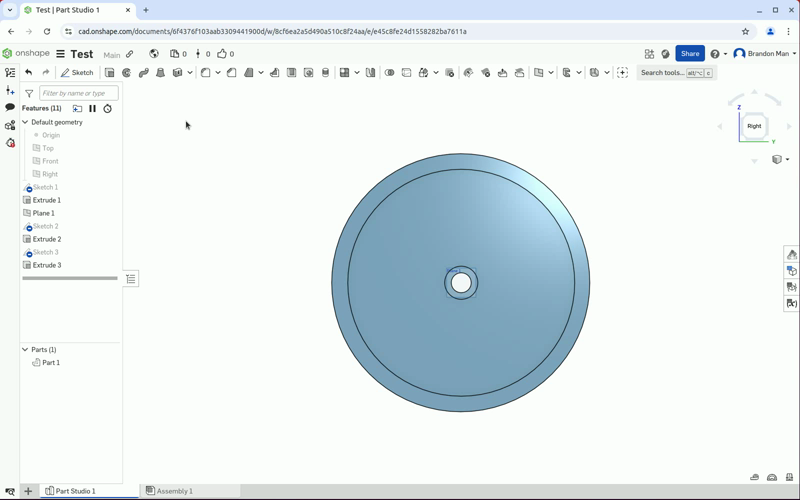
mouse_move(73, 189)
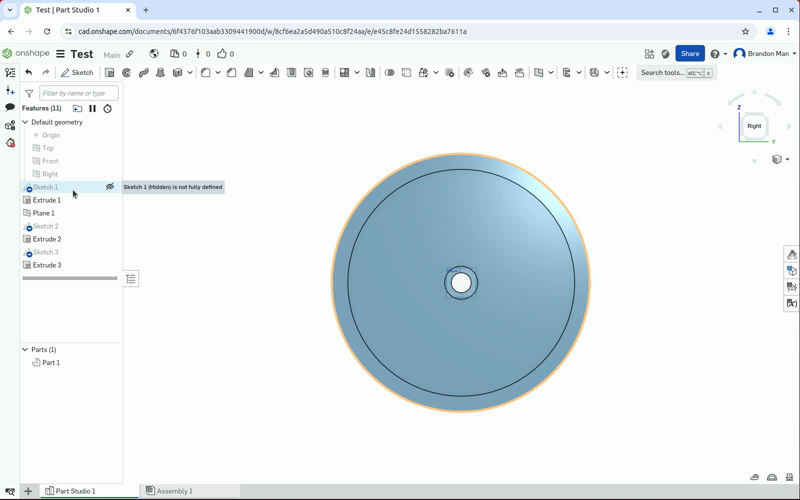
click(73, 189)
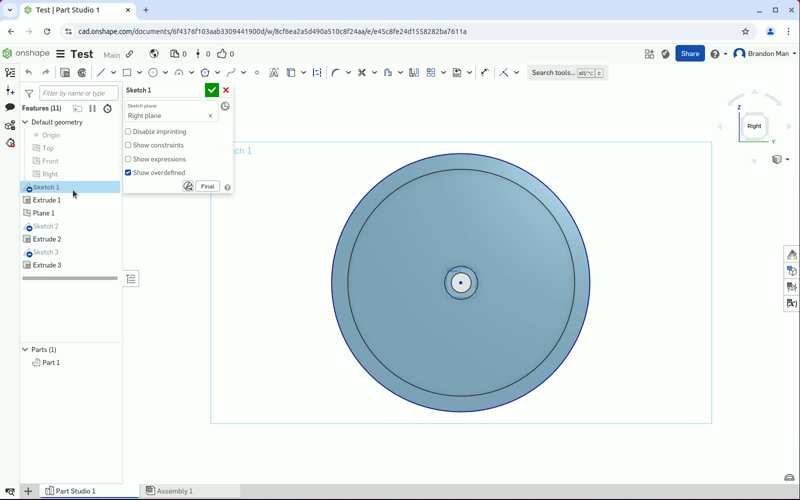
mouse_move(229, 92)
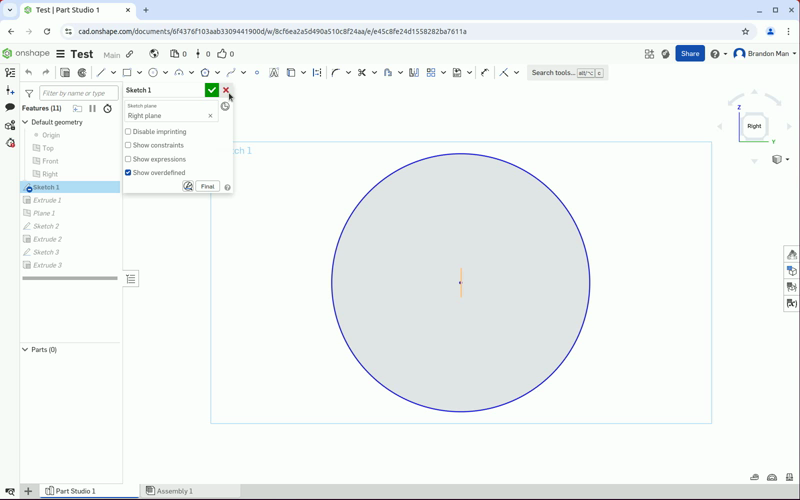
click(229, 92)
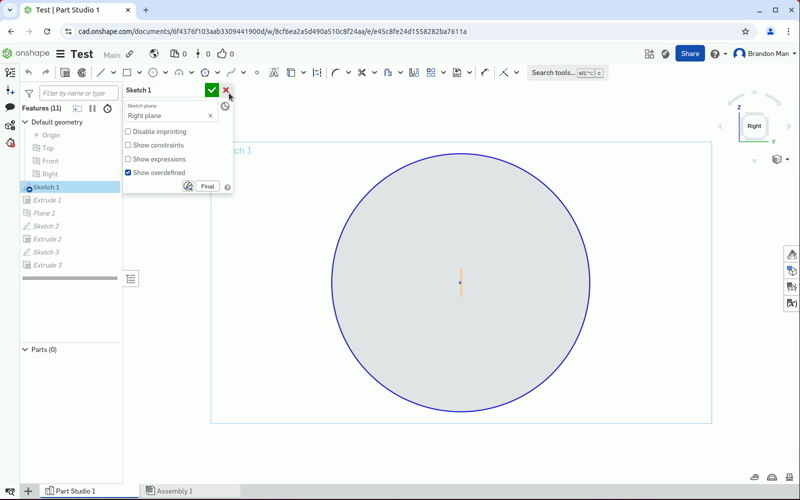
key(shift+s)
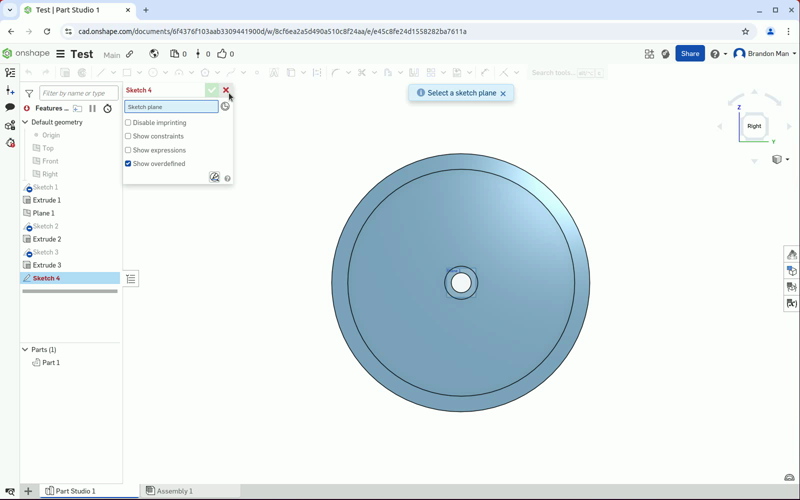
mouse_move(73, 176)
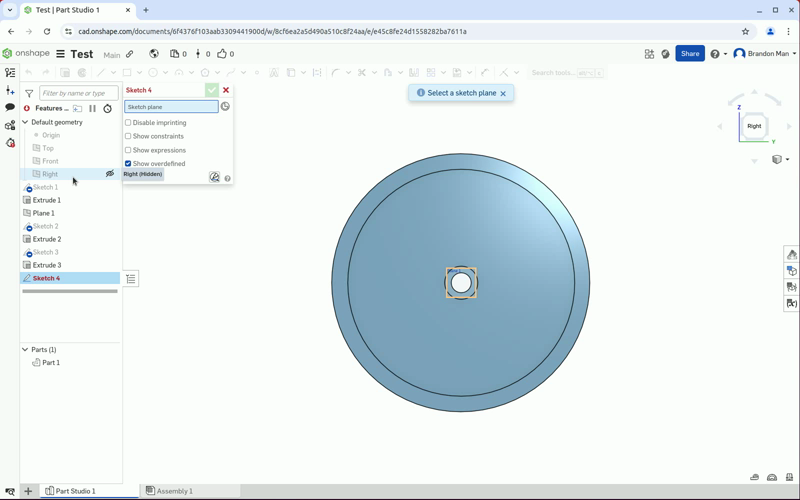
click(73, 176)
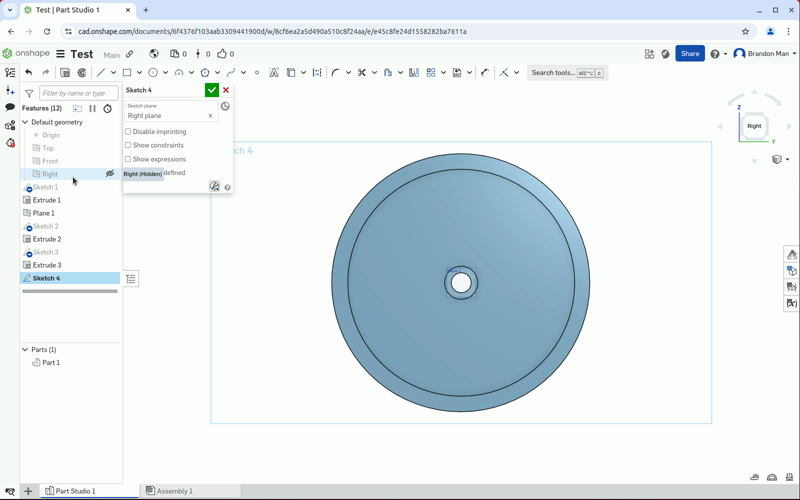
mouse_move(73, 352)
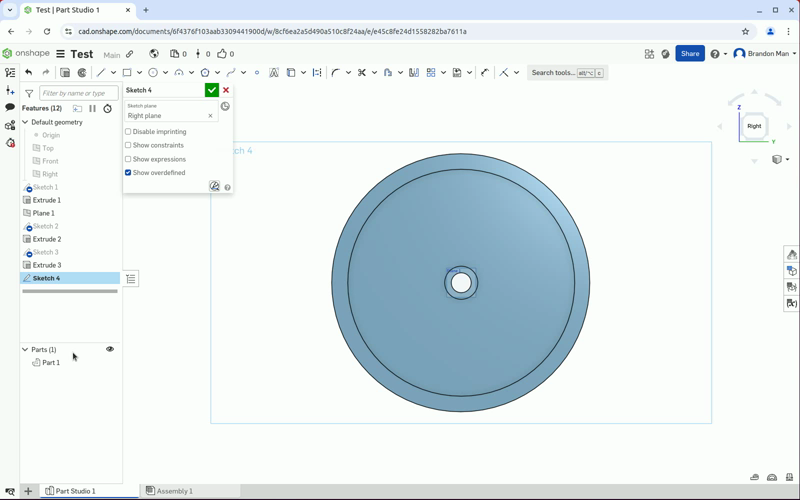
key(y)
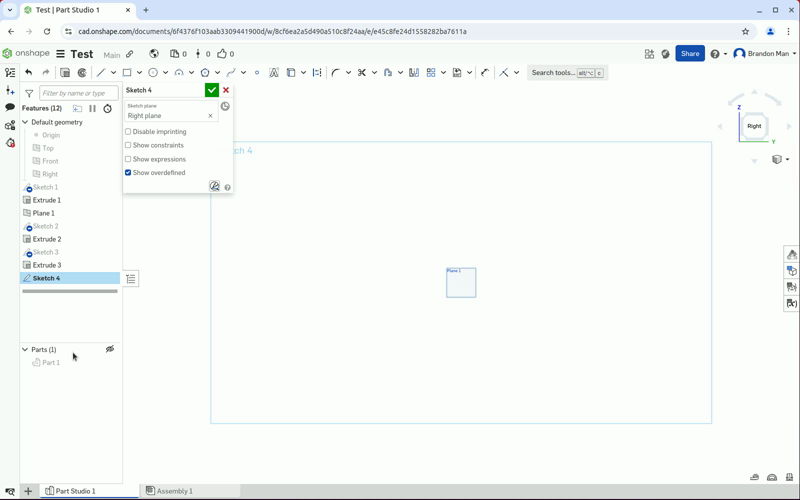
key(c)
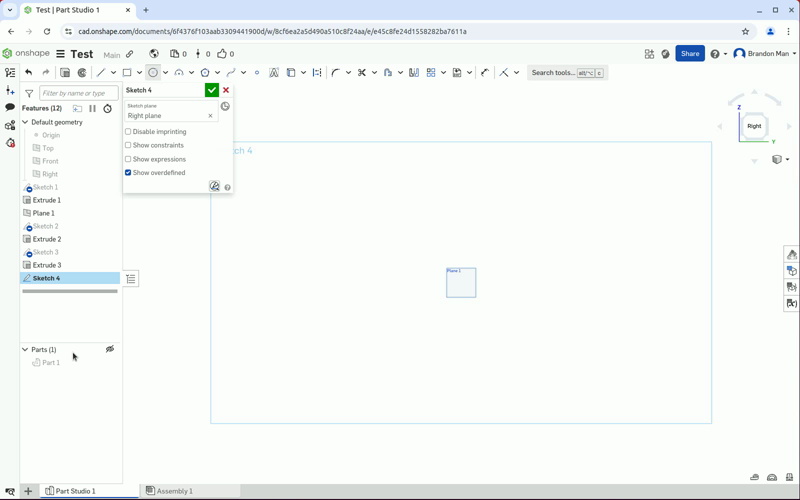
key_down(shift)
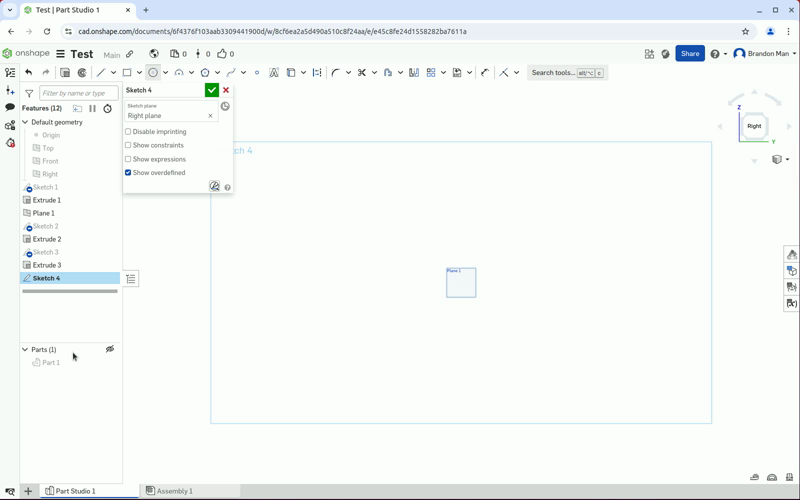
mouse_move(461, 282)
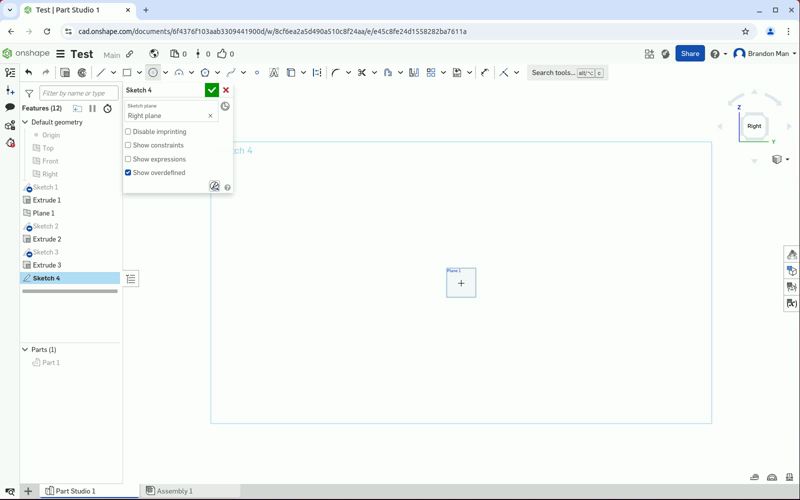
click(461, 282)
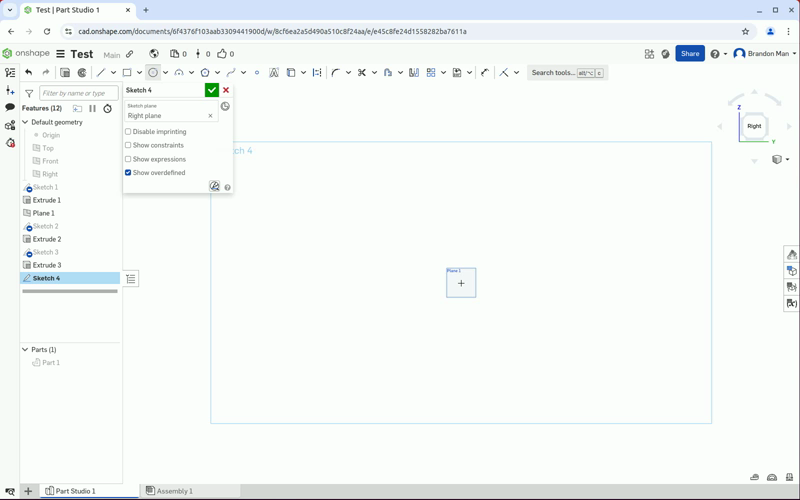
key_up(shift)
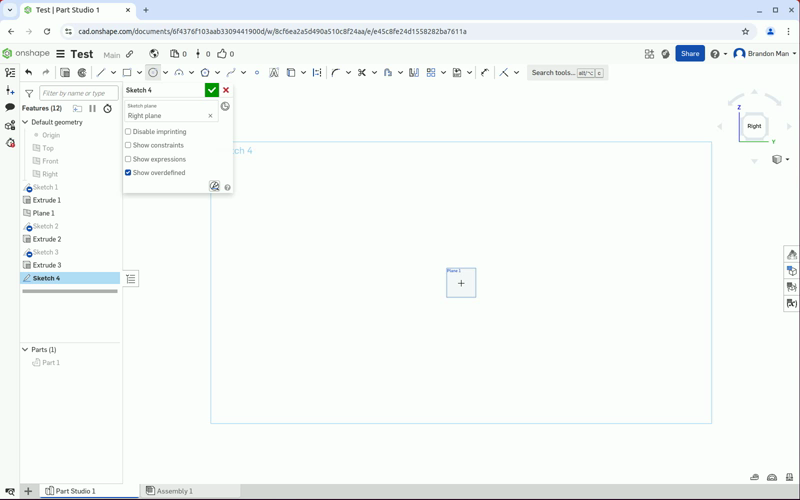
mouse_move(574, 282)
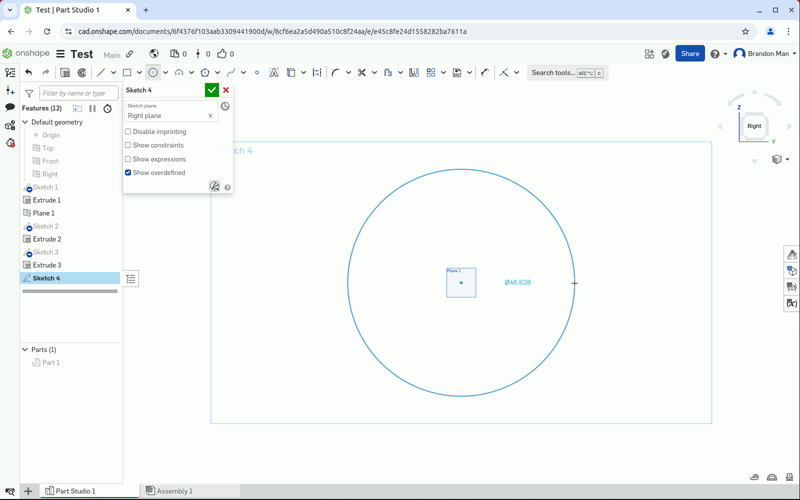
click(574, 282)
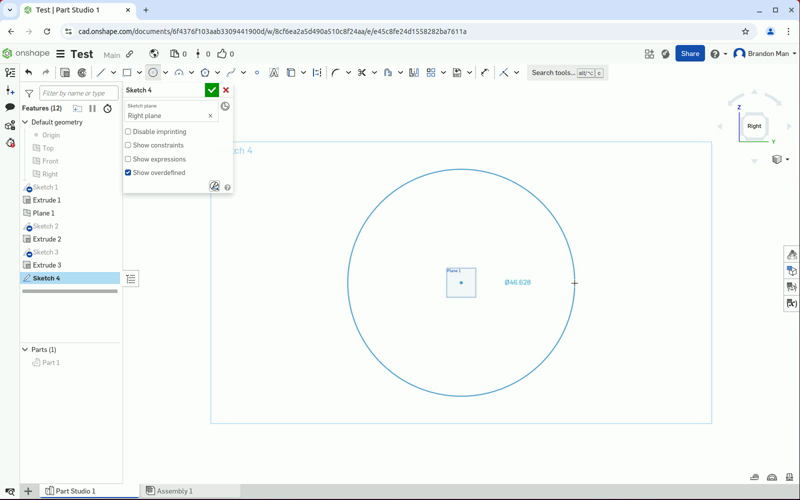
key(esc)
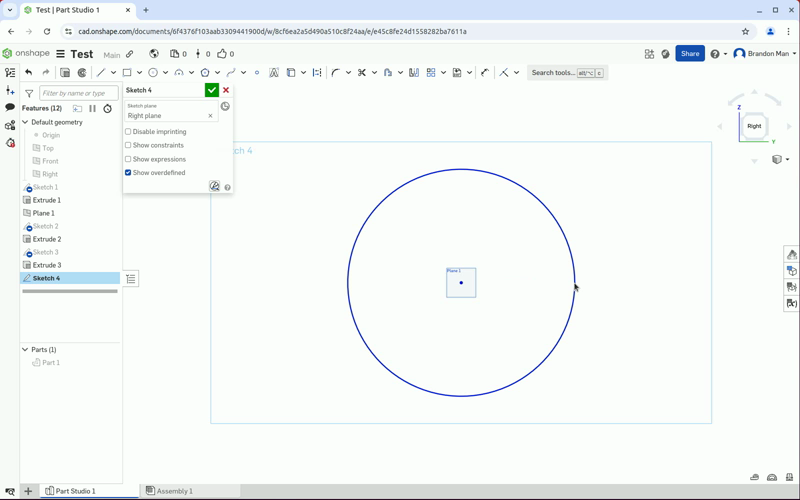
key(c)
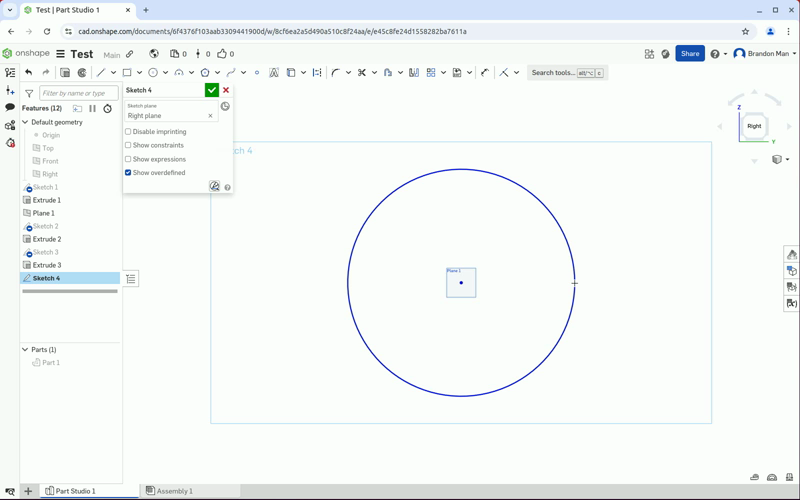
key_down(shift)
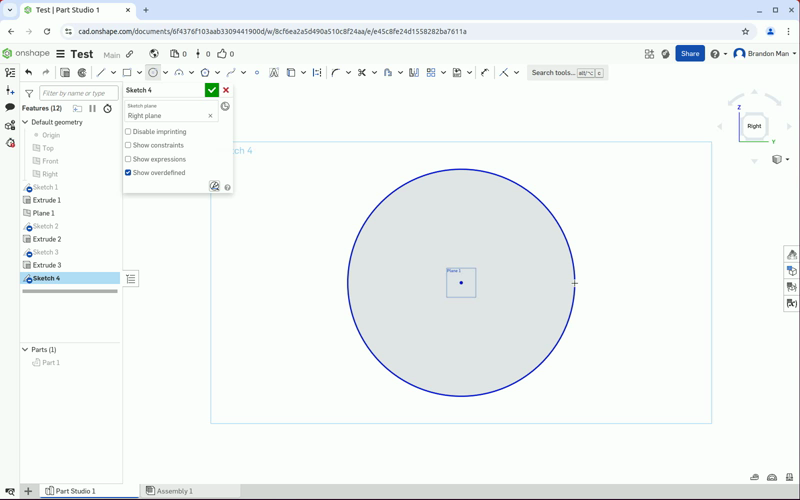
mouse_move(461, 282)
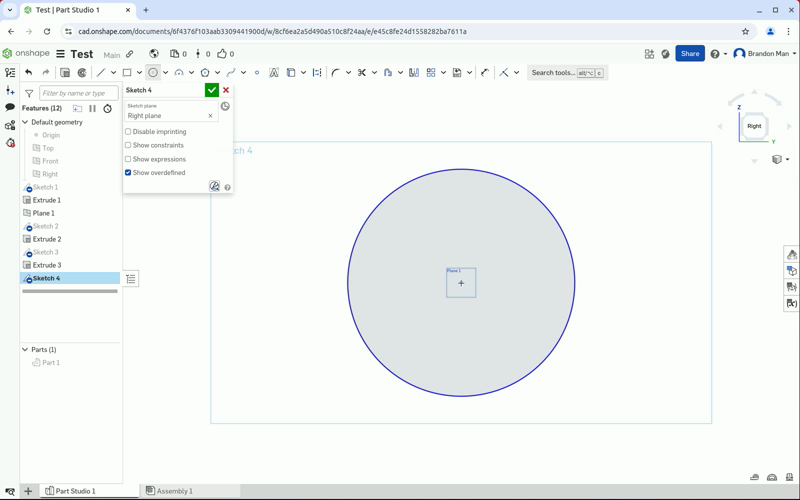
click(461, 282)
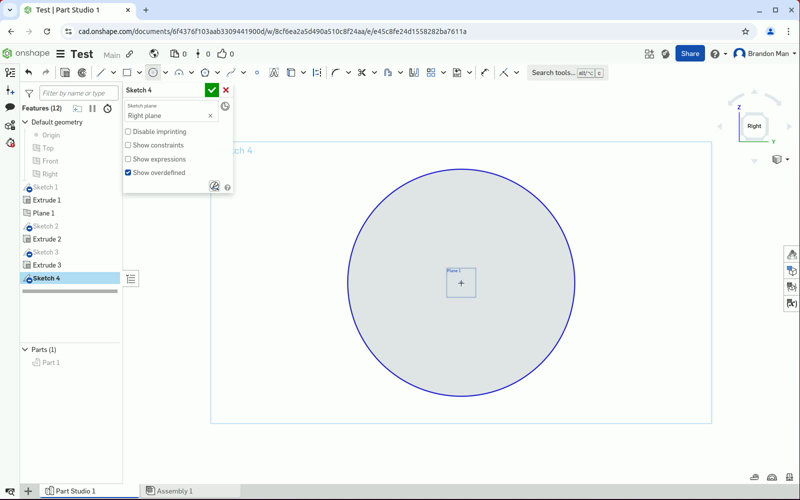
key_up(shift)
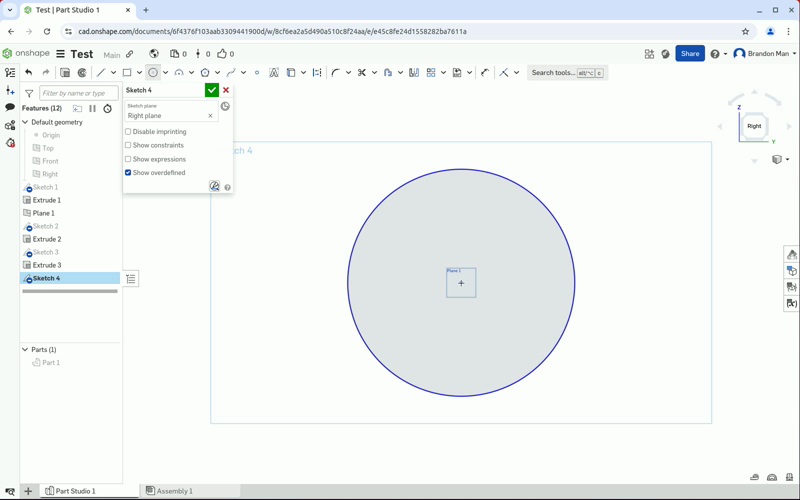
mouse_move(477, 282)
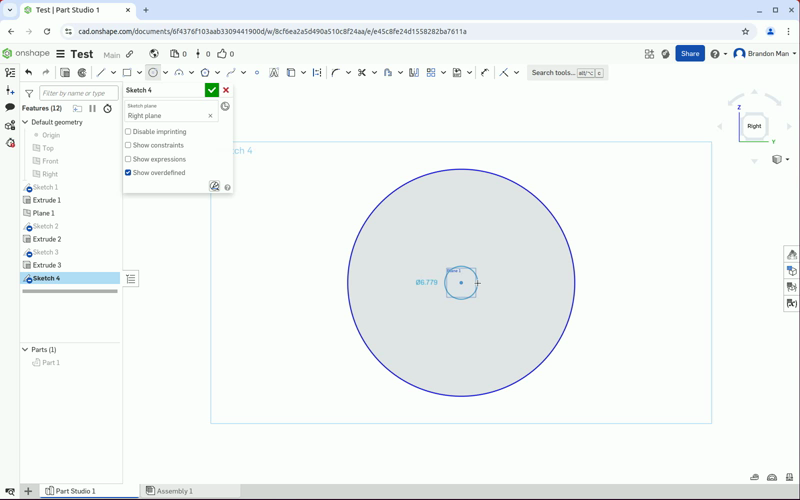
click(477, 282)
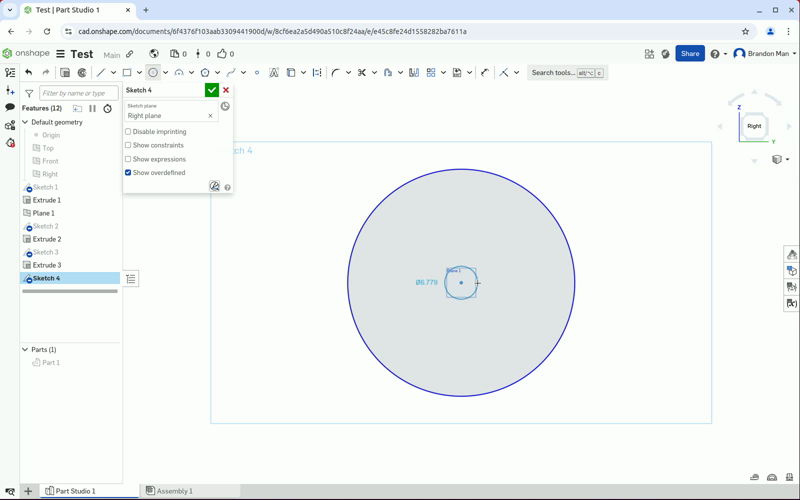
key(esc)
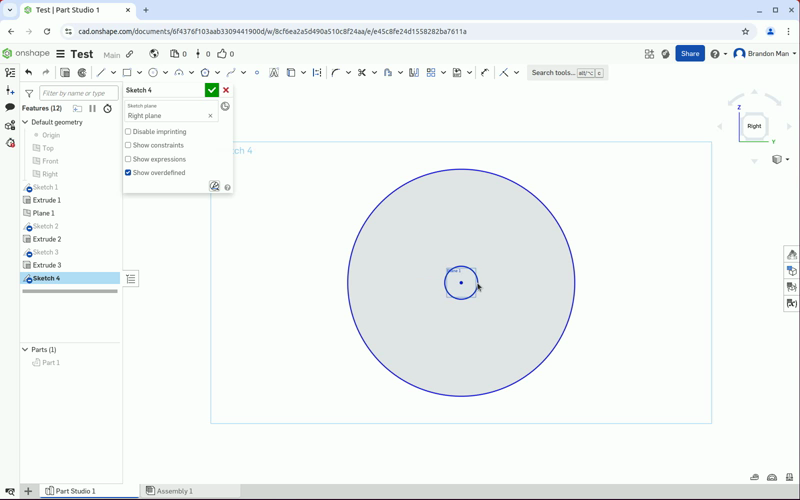
mouse_move(477, 239)
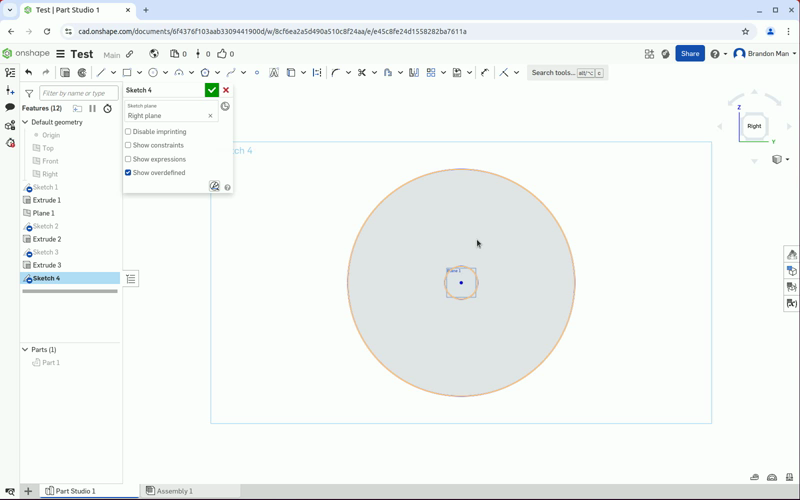
click(477, 239)
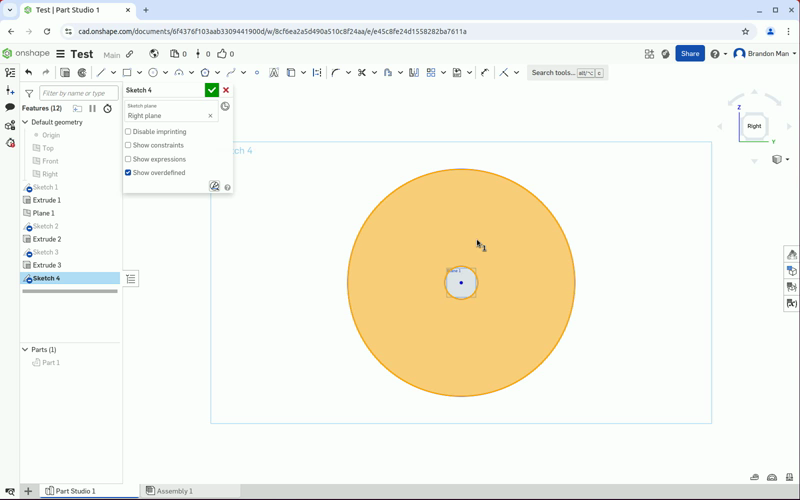
mouse_move(73, 352)
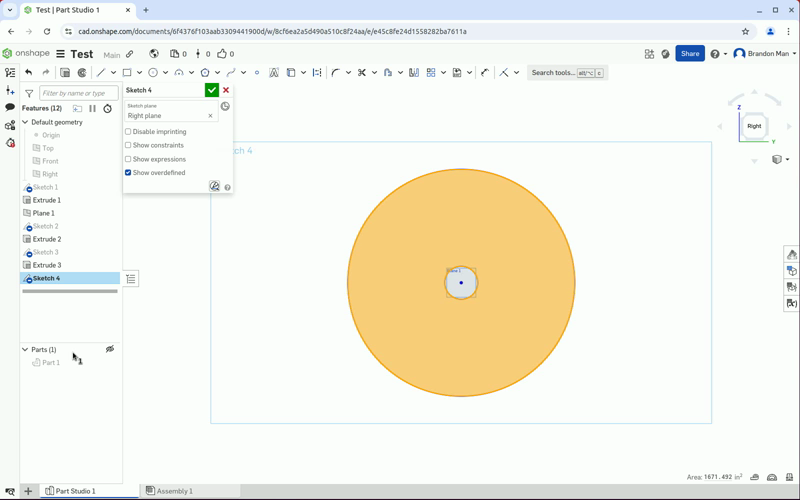
key(shift+y)
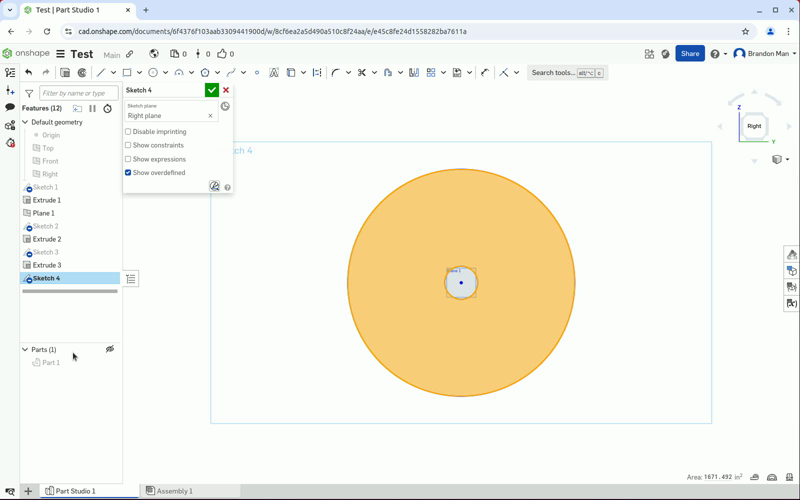
key(shift+e)
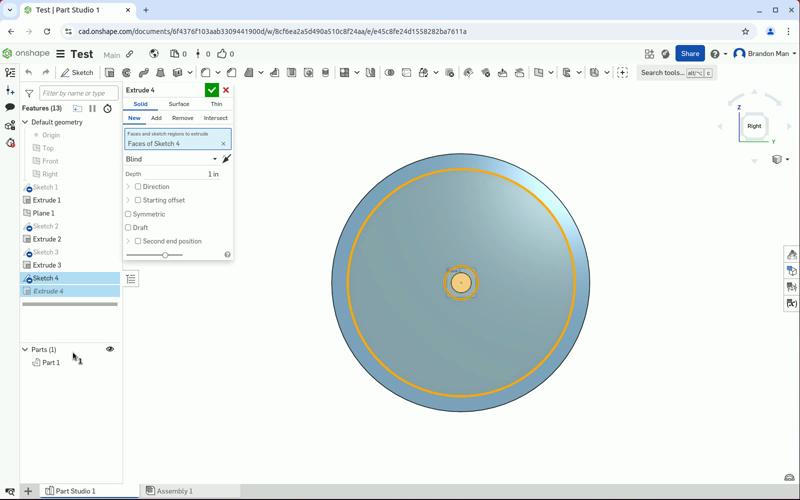
mouse_move(143, 106)
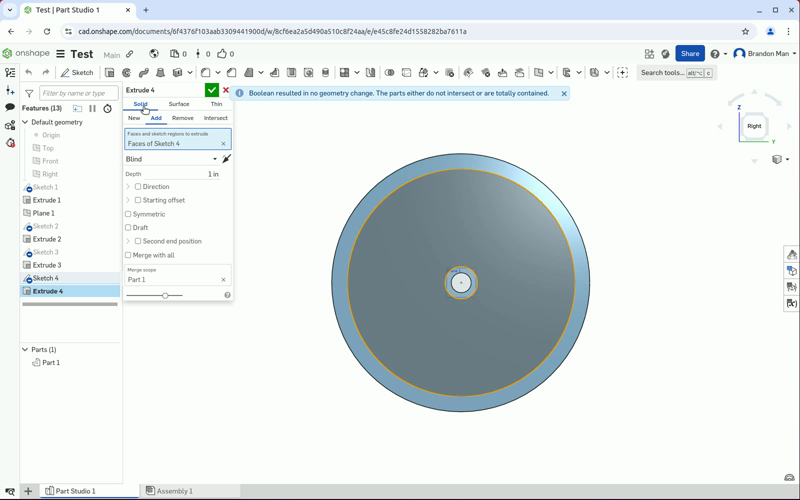
click(143, 106)
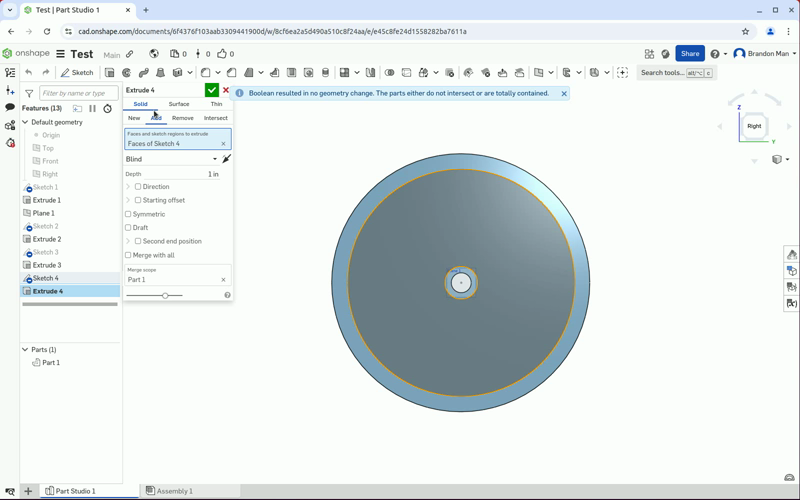
mouse_move(186, 120)
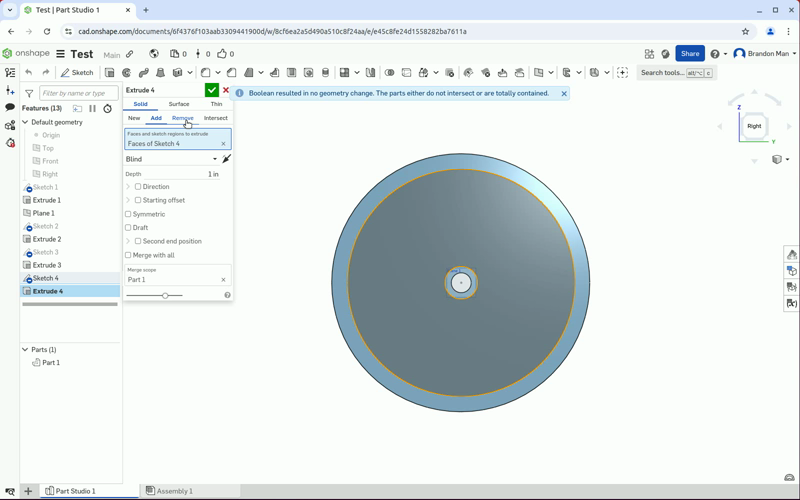
click(186, 120)
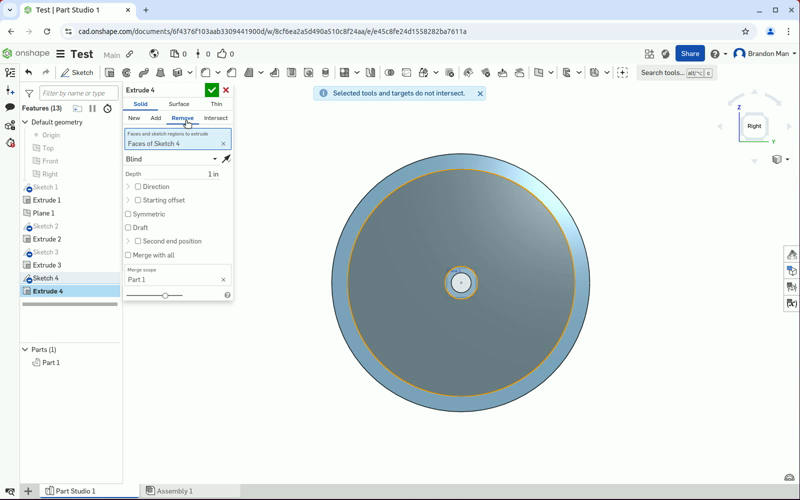
key(tab, 4)
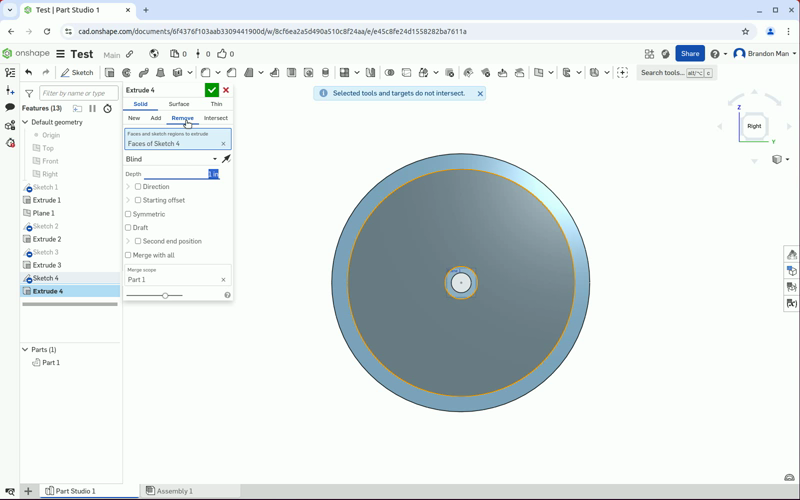
text(7.943)
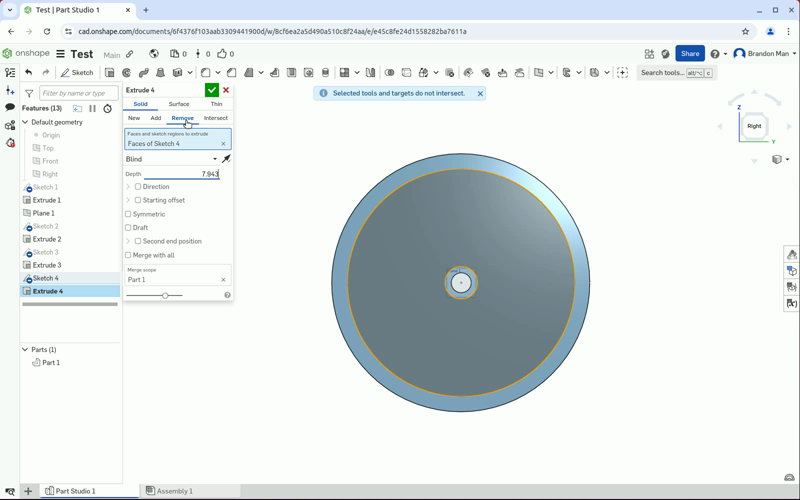
key(tab, 6)
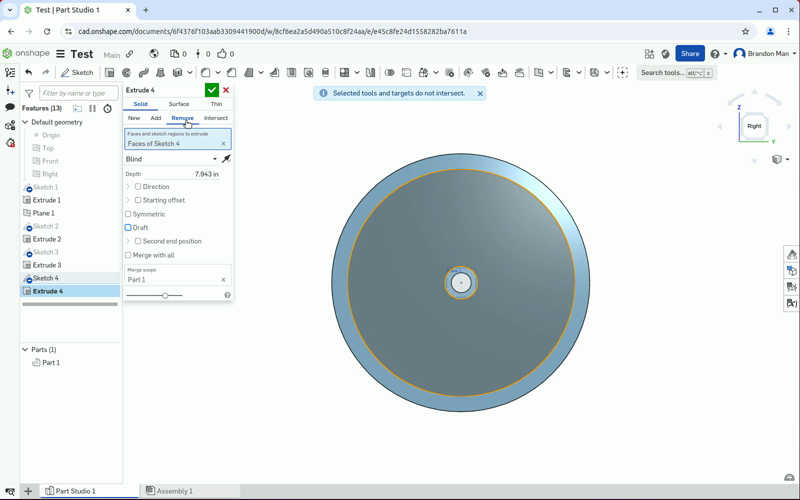
key(space)
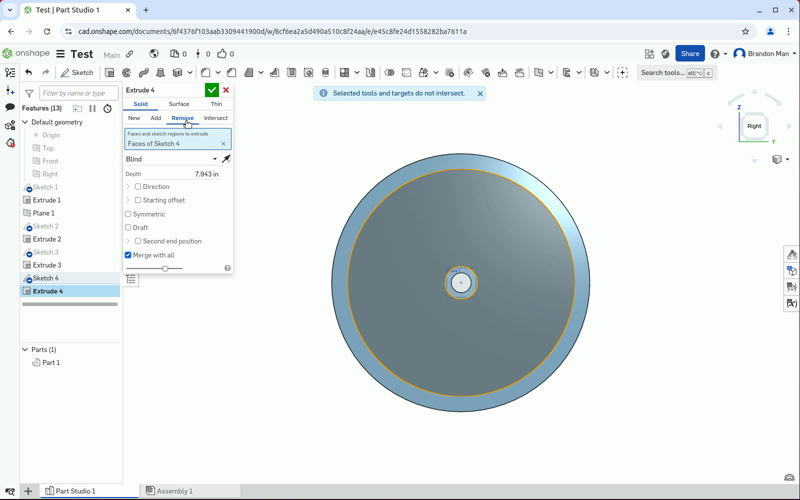
key(enter)
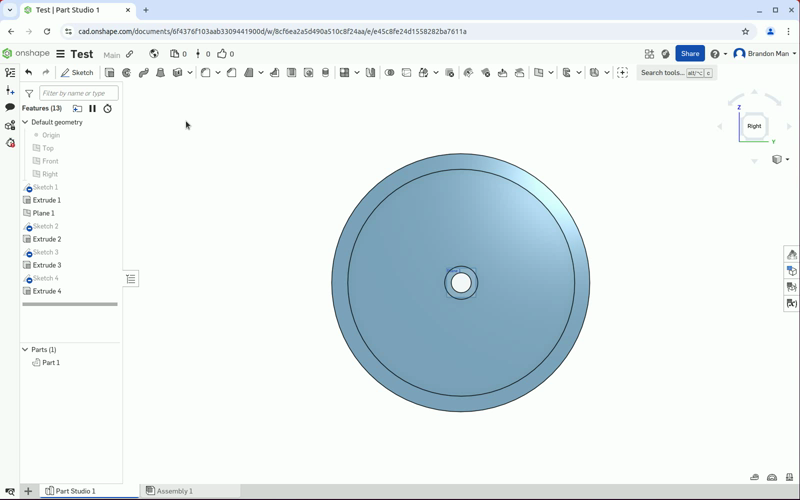
key(shift+h)
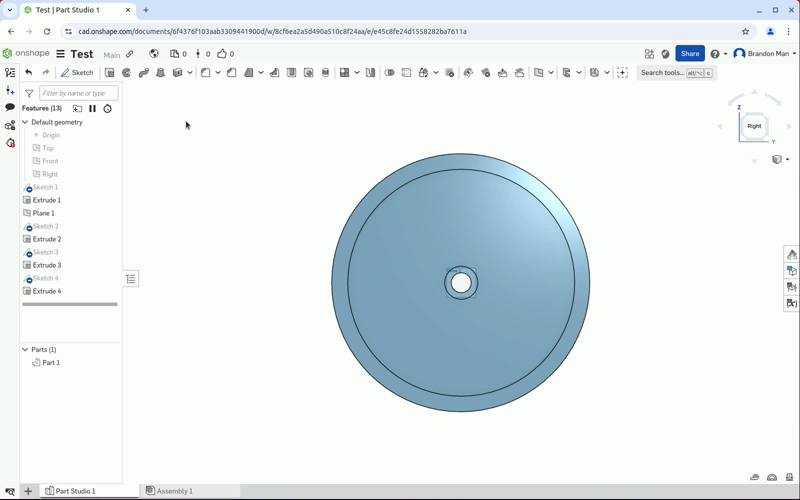
key(shift+h)
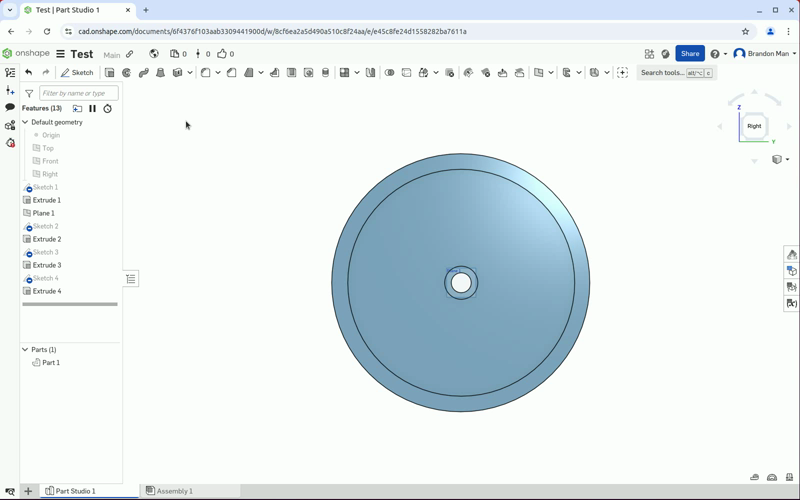
key(shift+7)
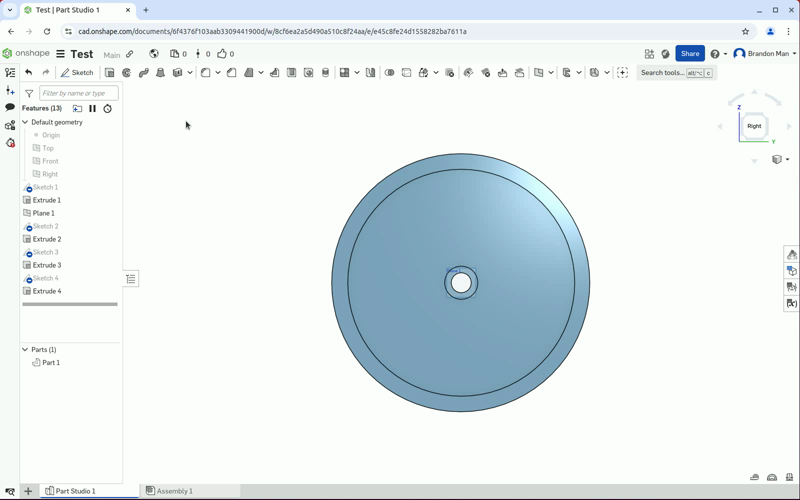
key(right, 2)
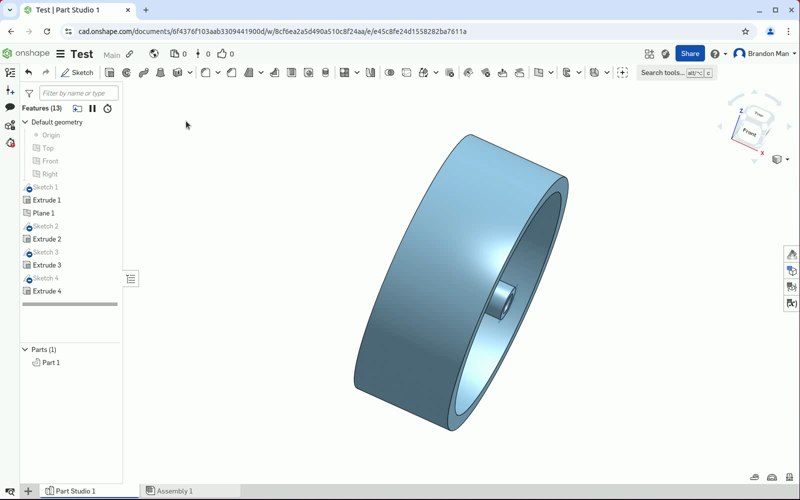
key(down, 2)
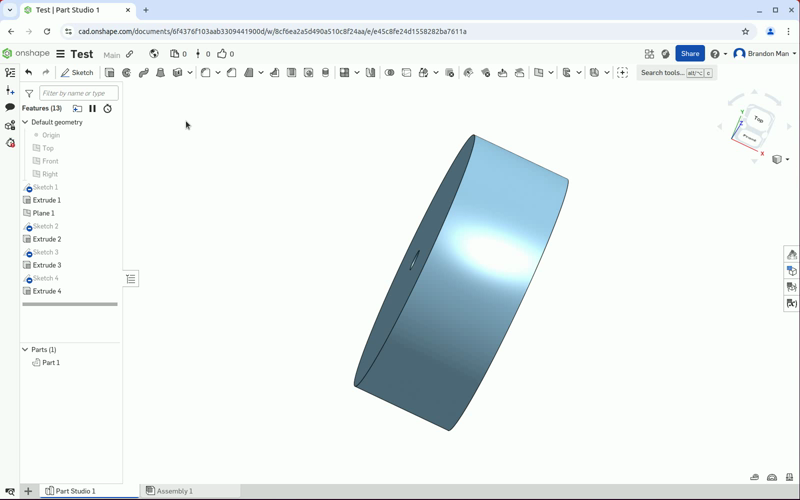
key(up, 2)
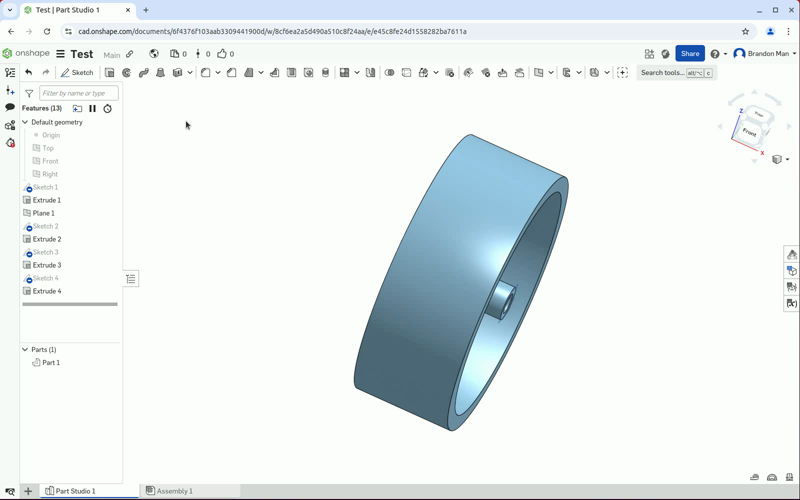
key(left, 2)
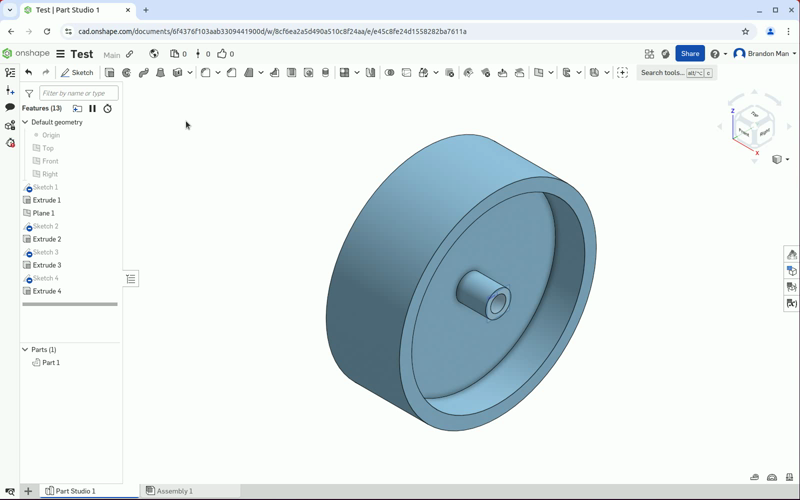
mouse_move(73, 189)
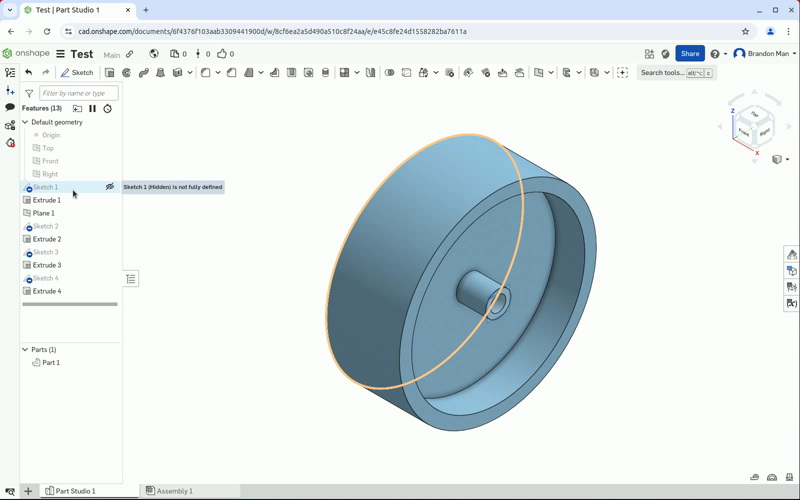
click(73, 189)